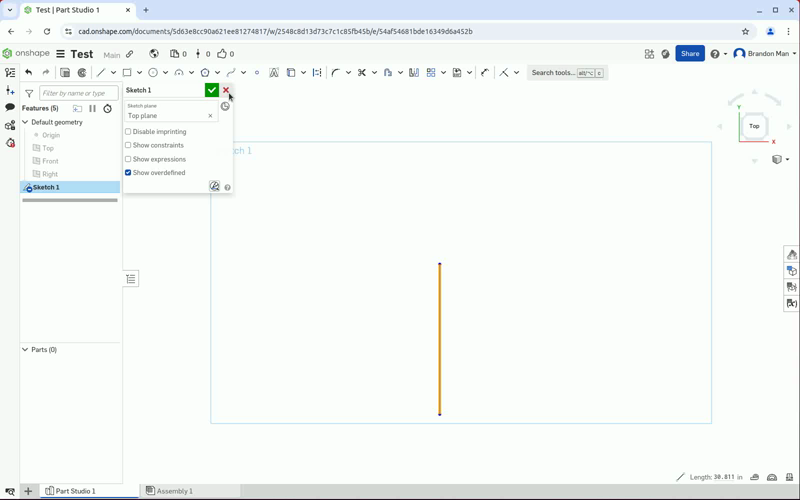
key(shift+h)
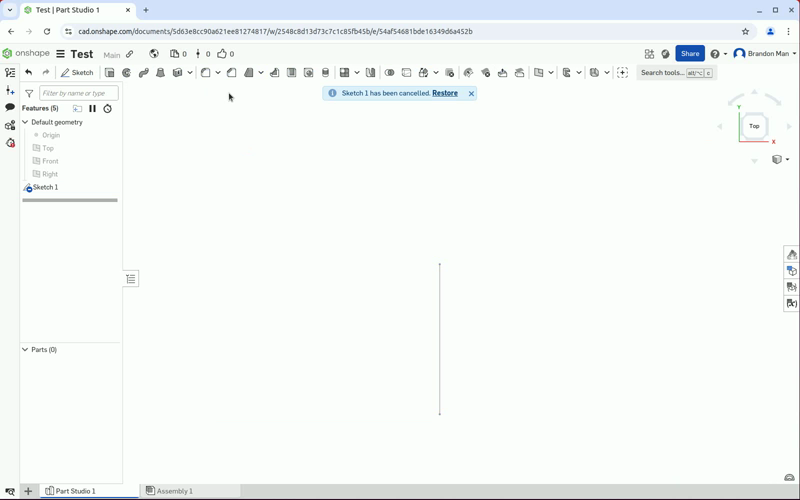
key(shift+s)
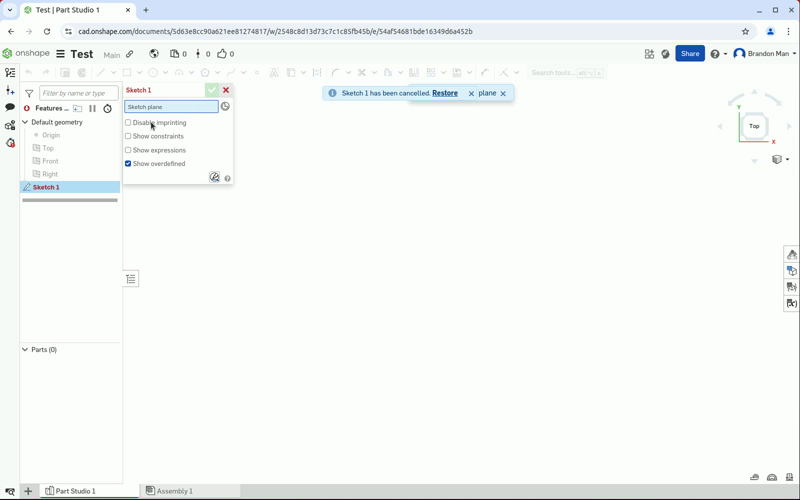
mouse_move(73, 150)
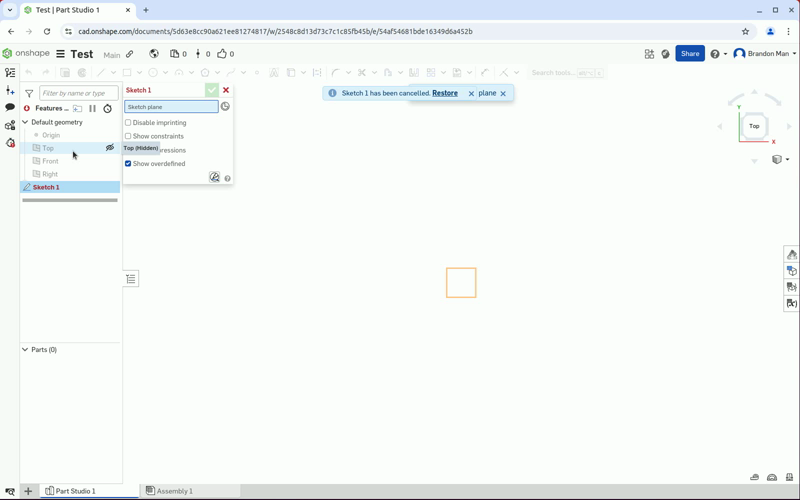
click(73, 150)
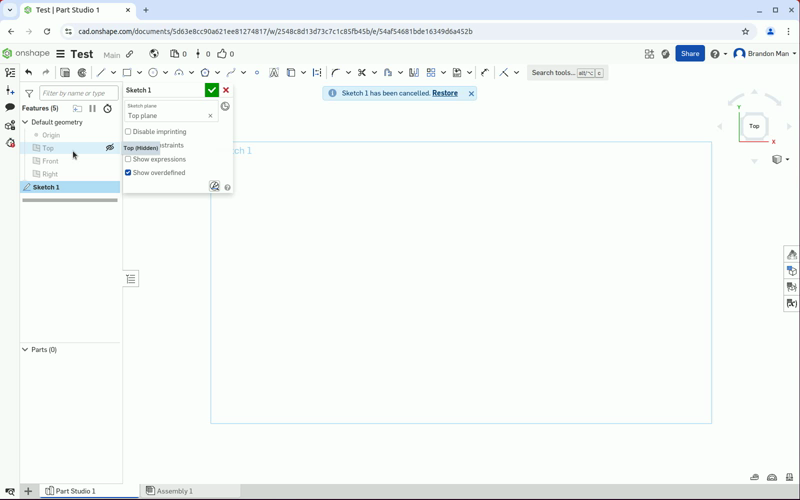
mouse_move(73, 352)
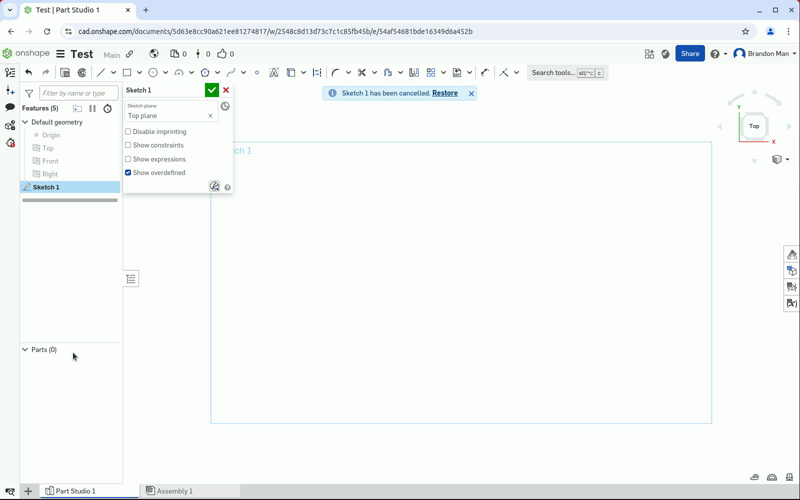
key(y)
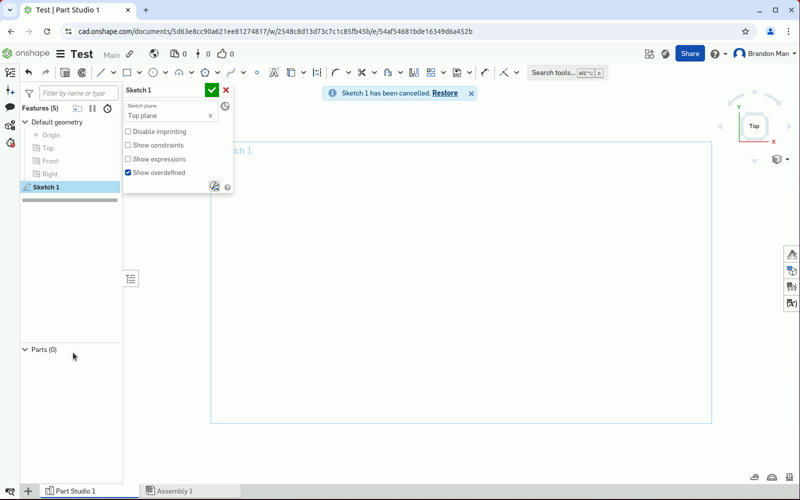
key(c)
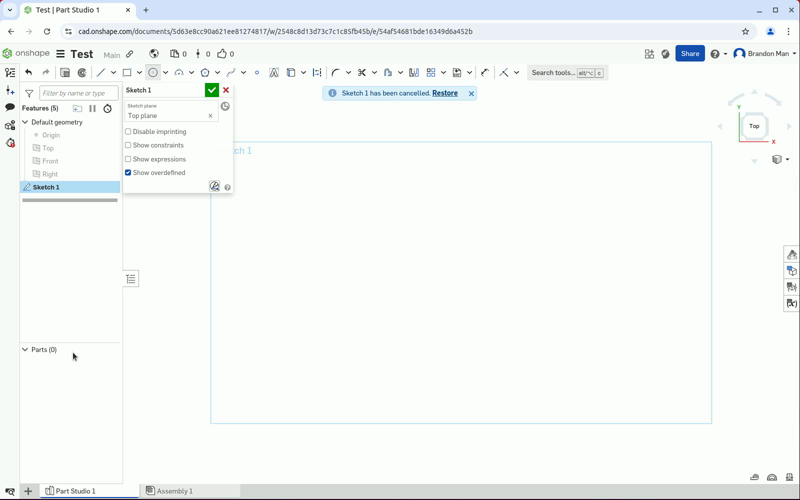
key_down(shift)
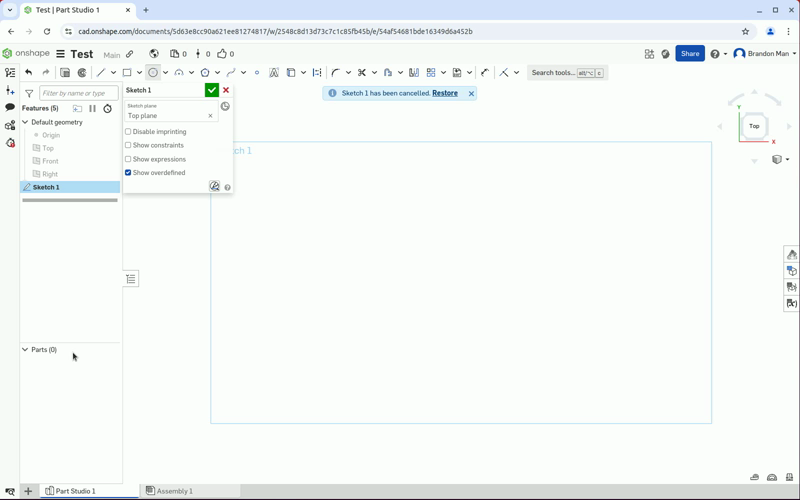
mouse_move(460, 282)
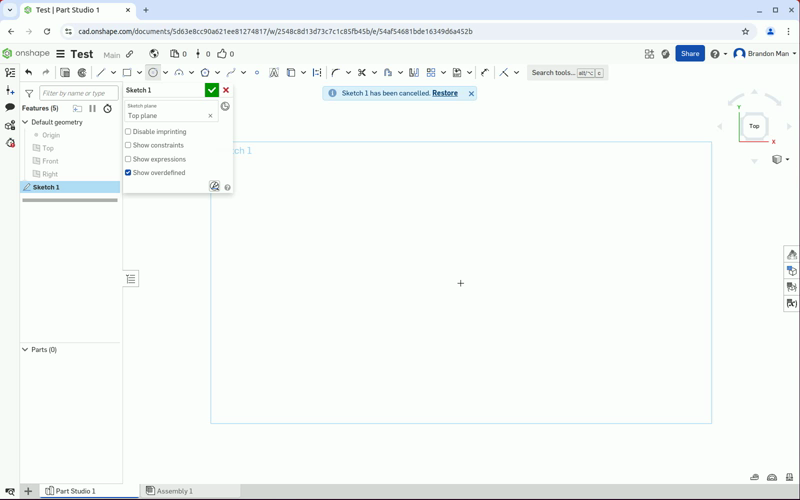
click(460, 282)
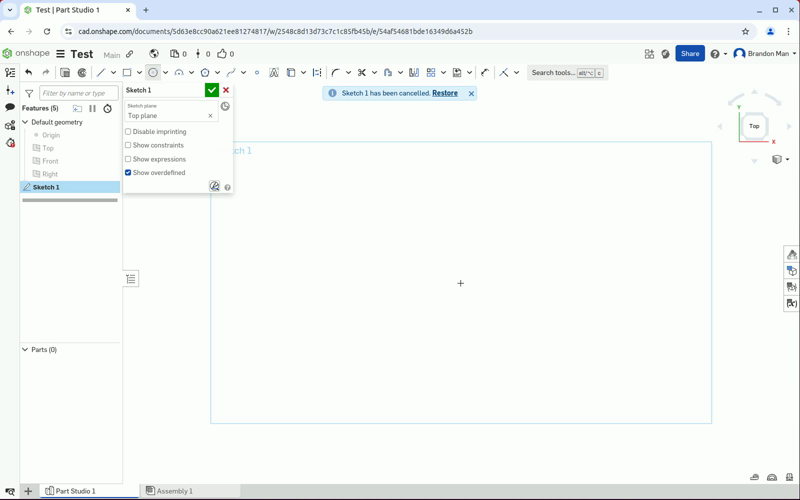
key_up(shift)
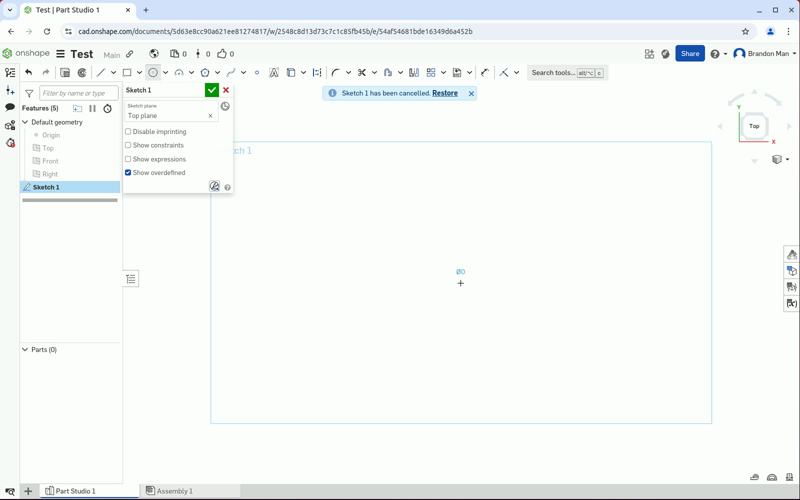
mouse_move(485, 282)
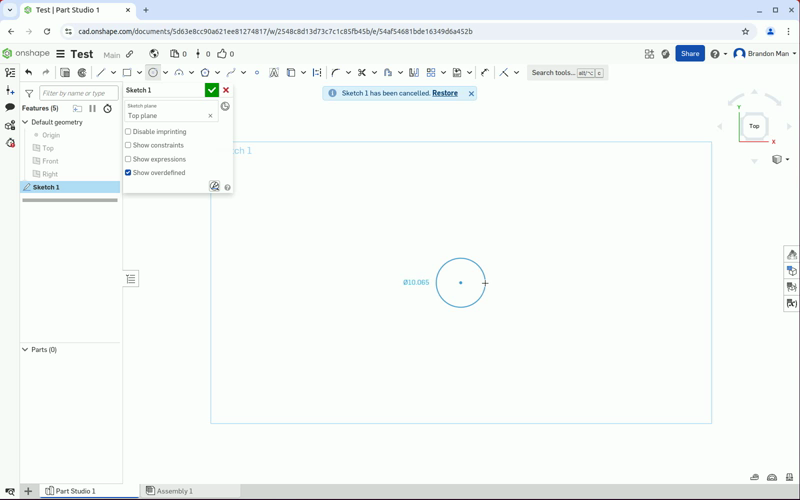
click(485, 282)
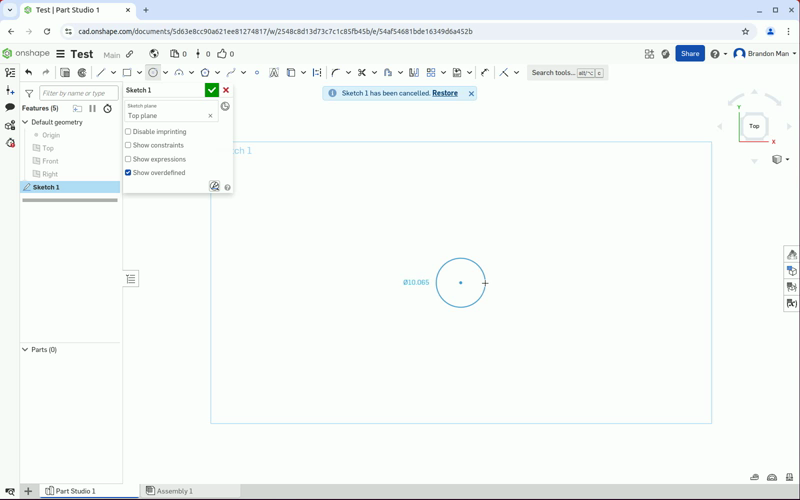
key(esc)
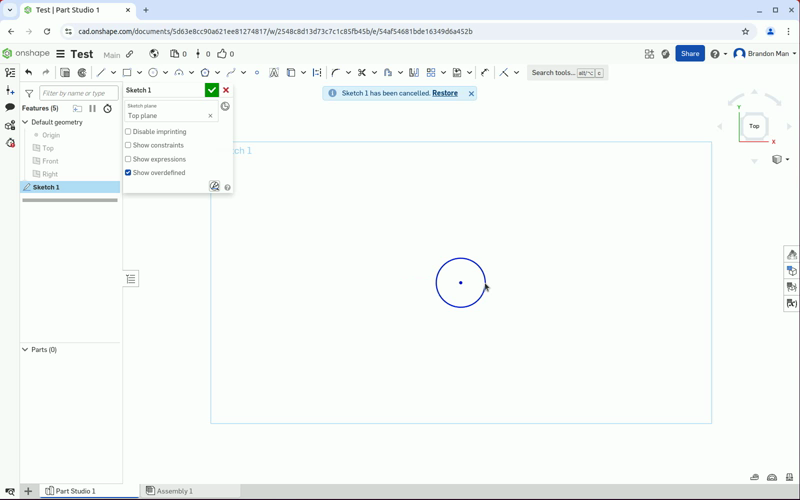
mouse_move(466, 305)
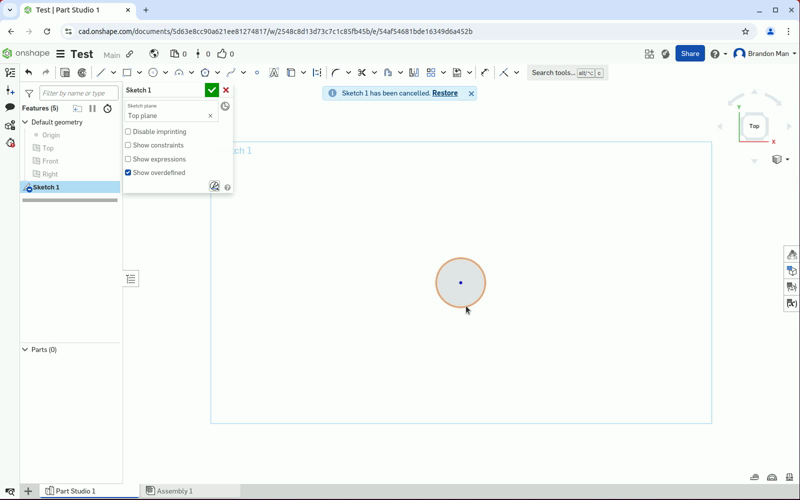
click(466, 305)
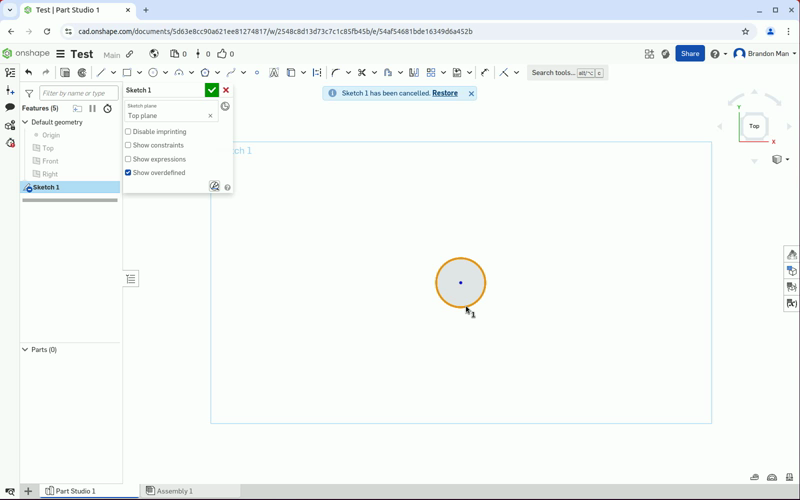
mouse_move(73, 352)
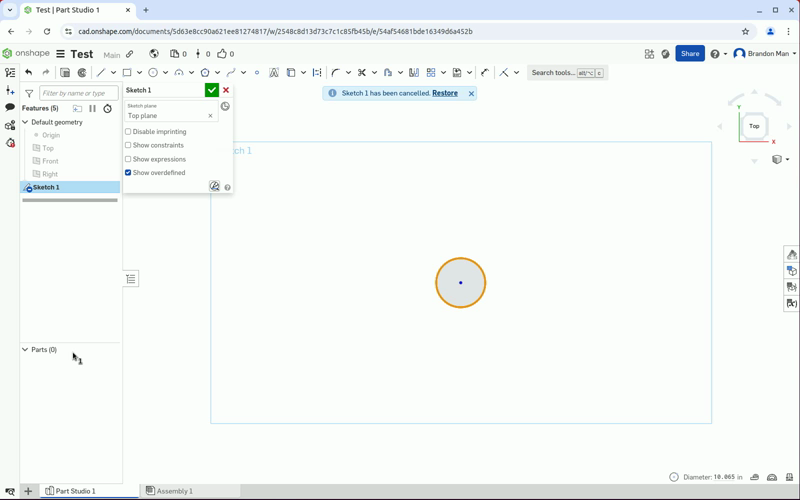
key(shift+y)
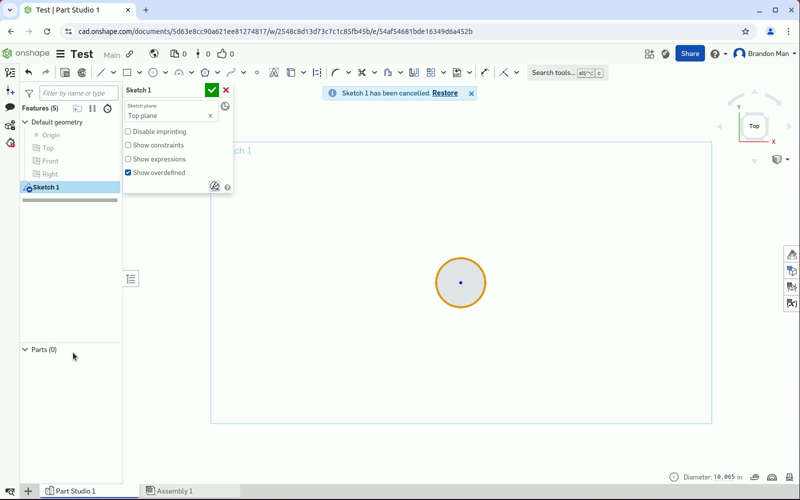
key(shift+e)
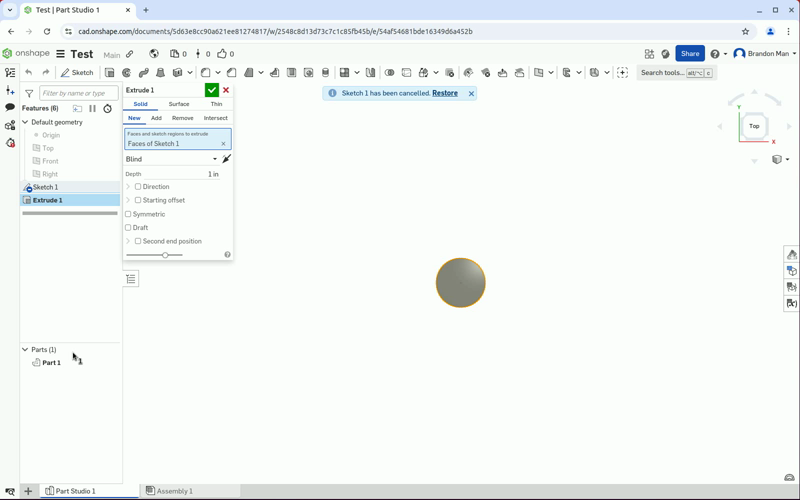
mouse_move(143, 106)
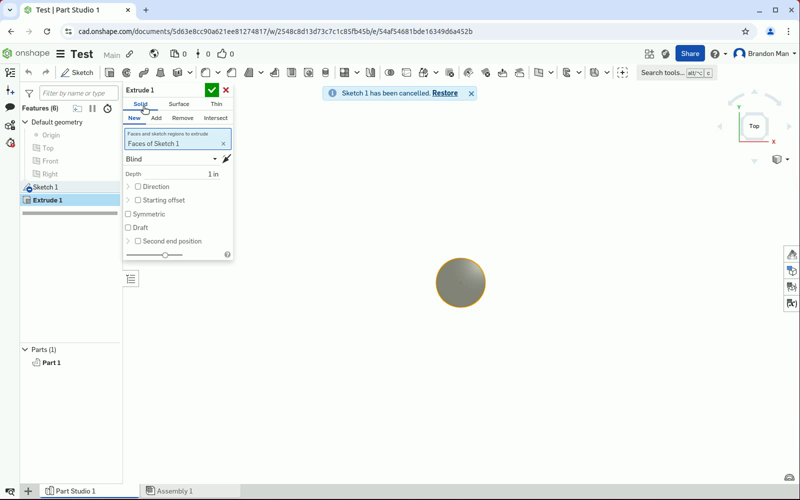
click(143, 106)
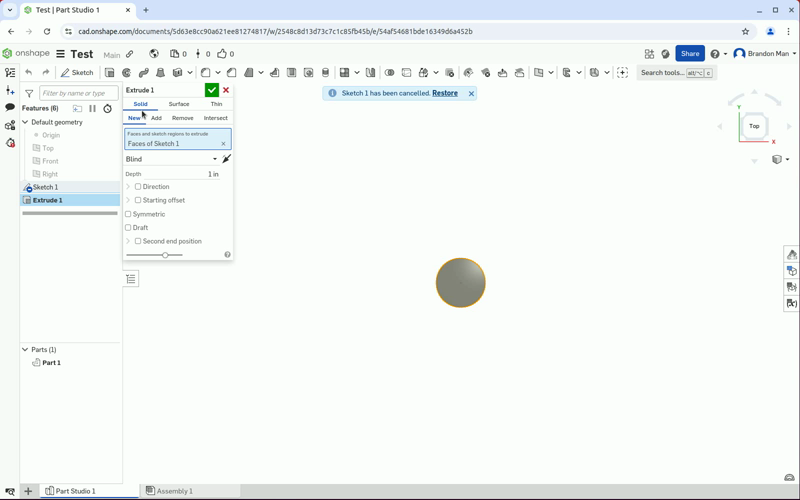
mouse_move(137, 120)
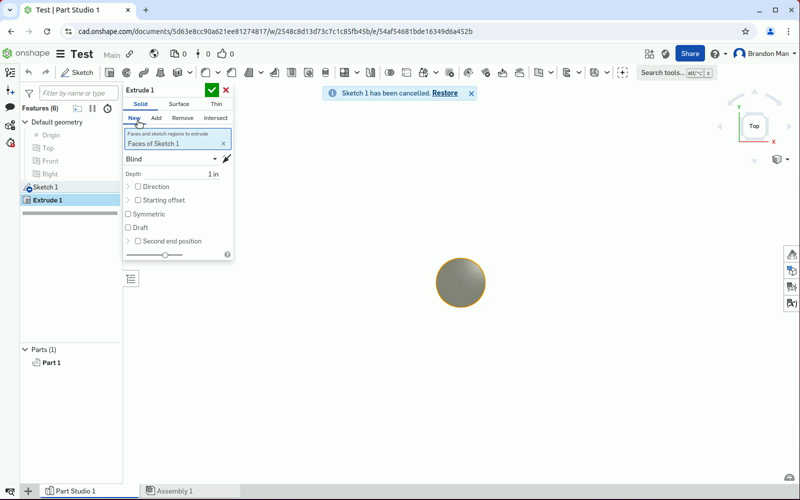
click(137, 120)
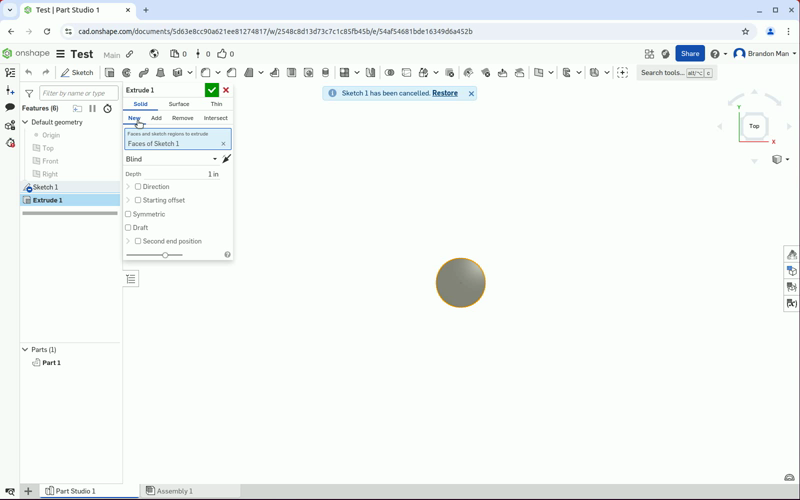
key(tab, 4)
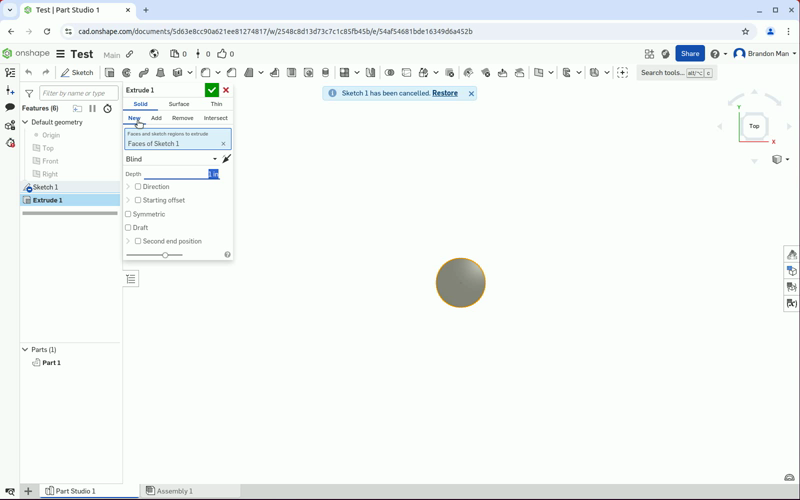
text(23.108)
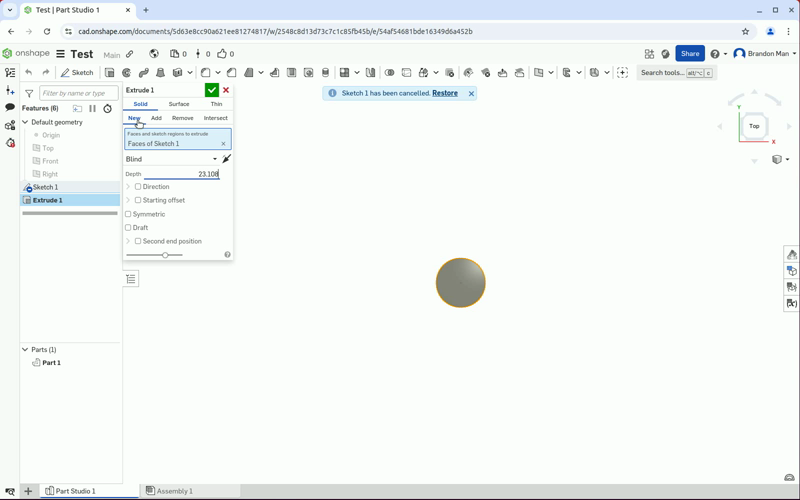
key(enter)
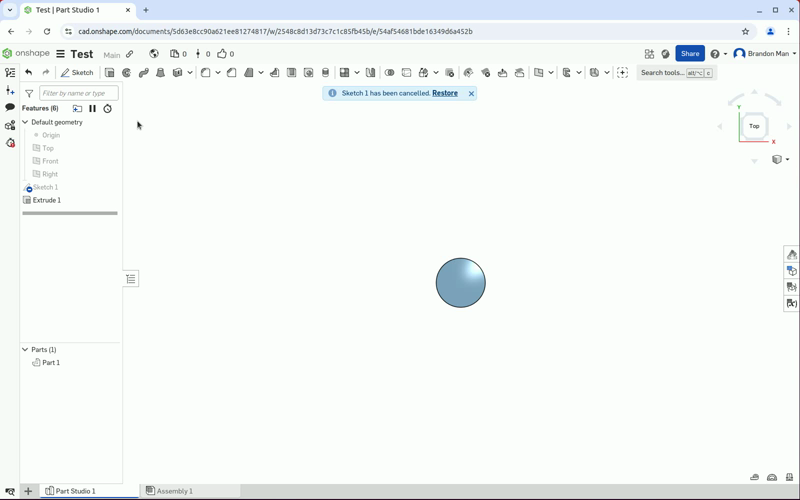
key(shift+h)
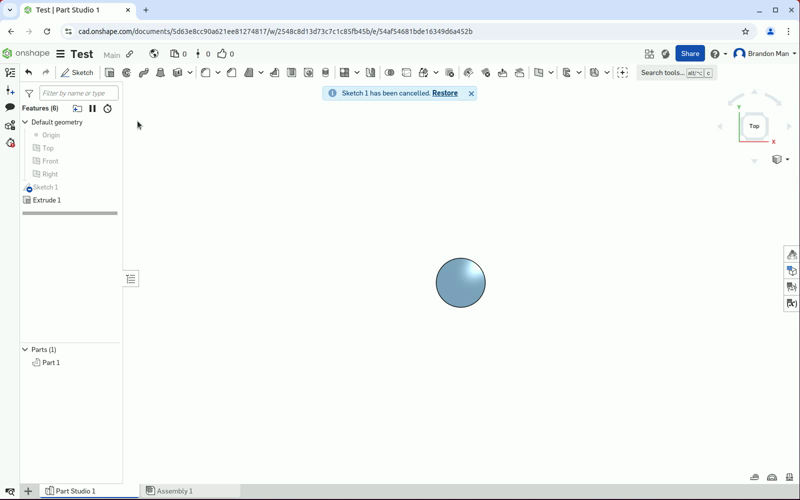
key(shift+h)
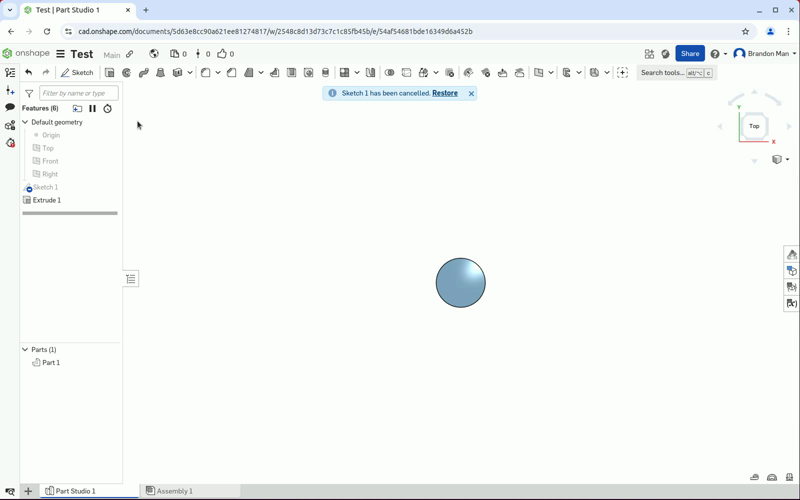
mouse_move(73, 189)
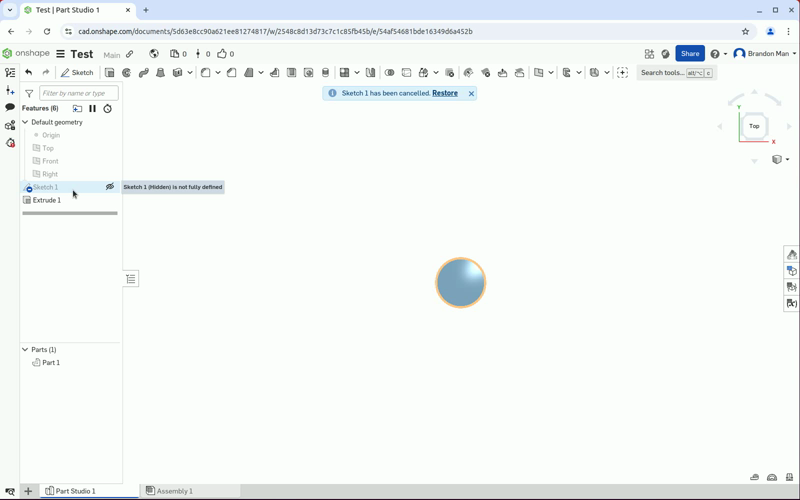
click(73, 189)
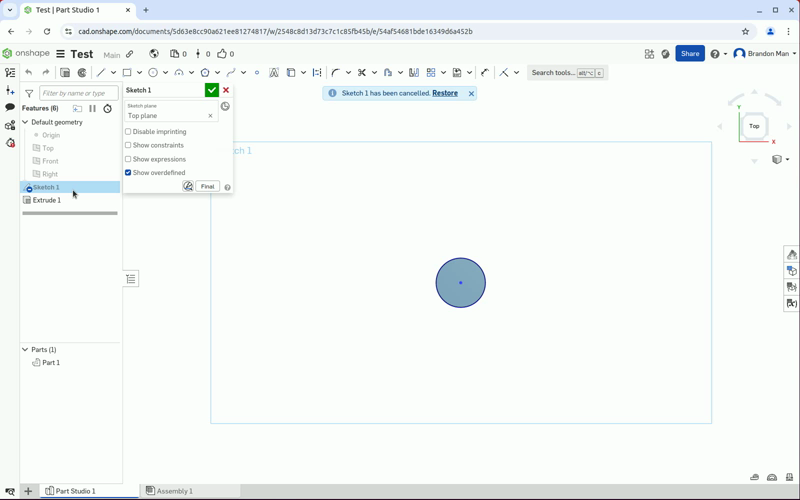
mouse_move(229, 92)
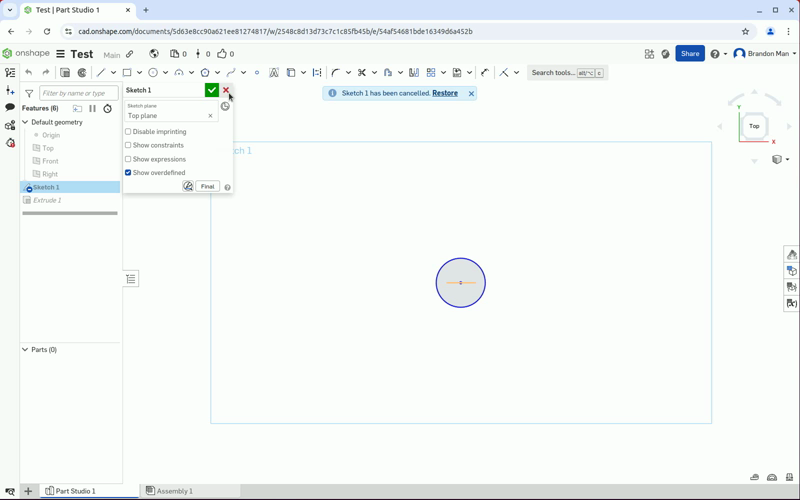
click(229, 92)
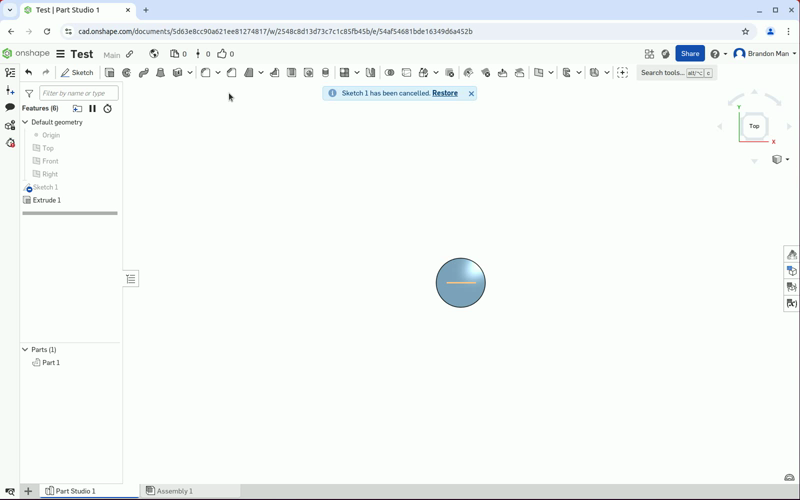
mouse_move(73, 352)
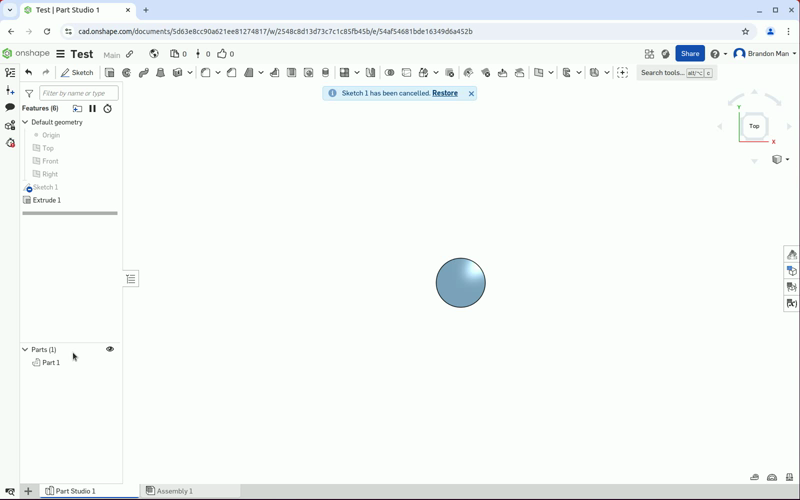
key(y)
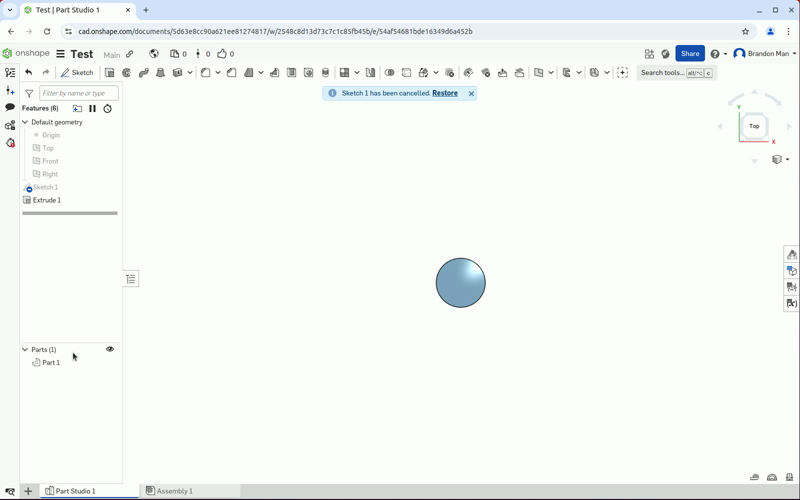
key(shift+p)
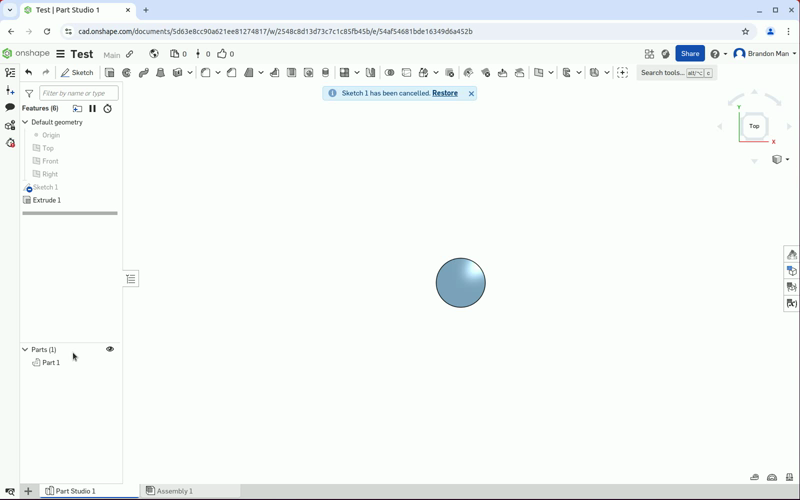
key(space)
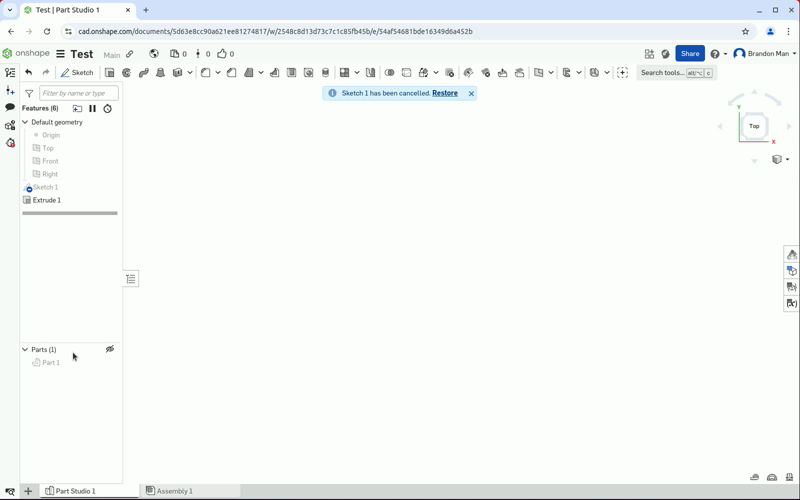
key_down(shift)
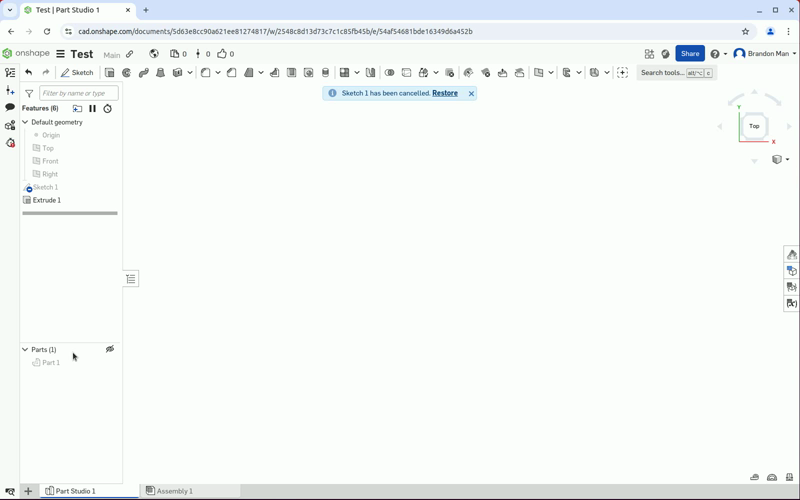
key(up)
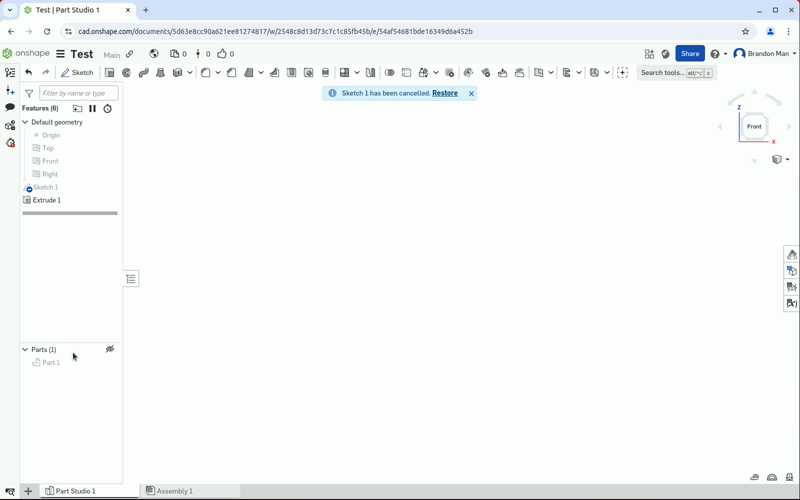
key_up(shift)
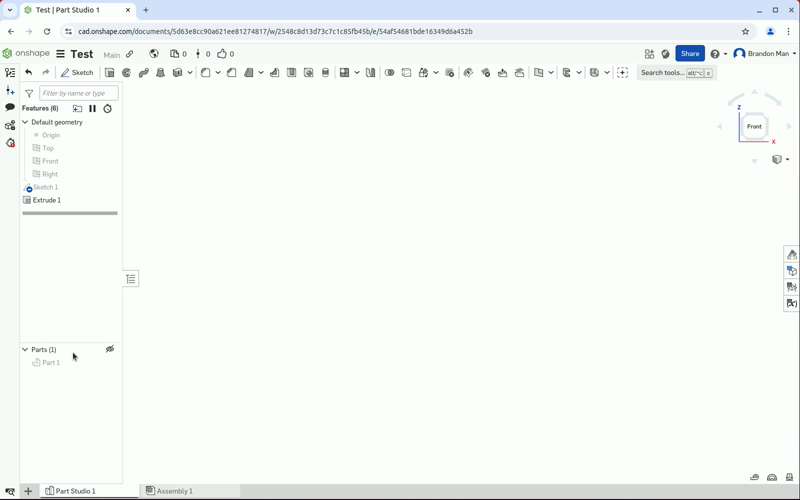
mouse_move(73, 352)
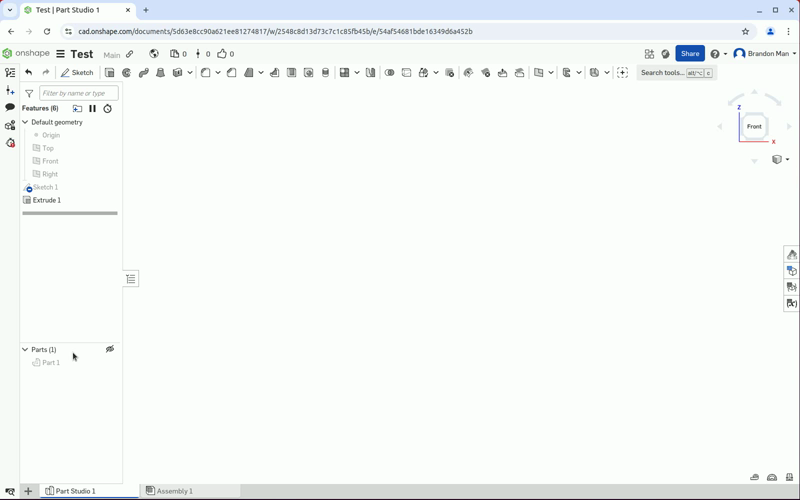
key(shift+y)
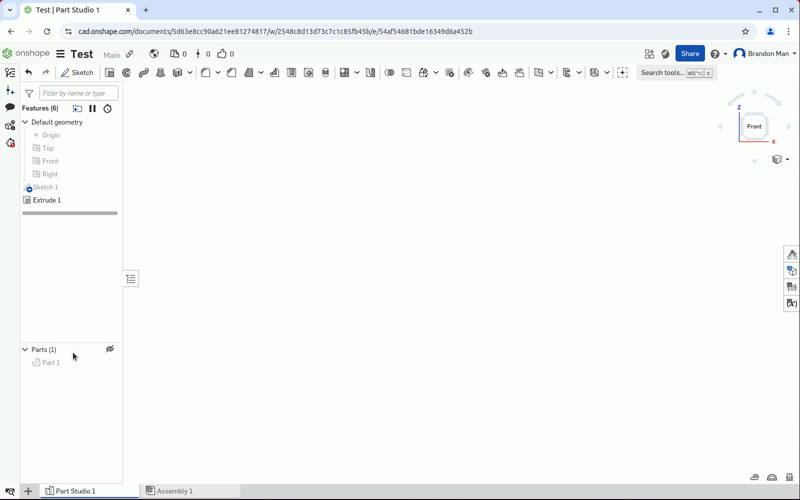
key(shift+s)
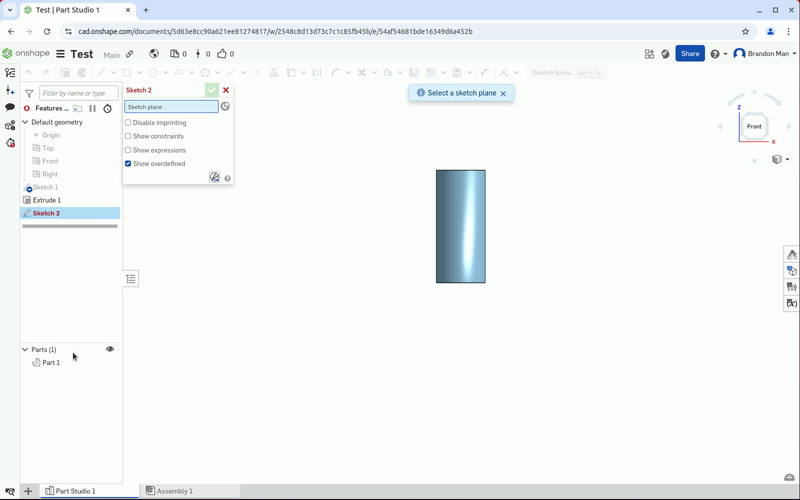
mouse_move(73, 163)
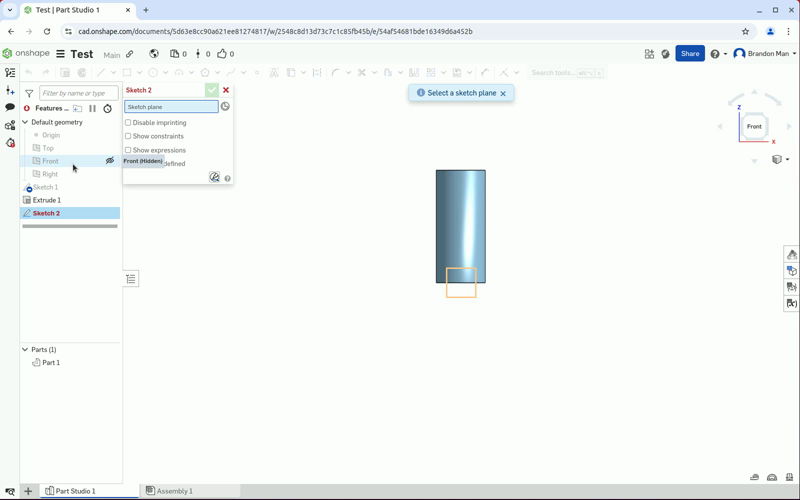
click(73, 163)
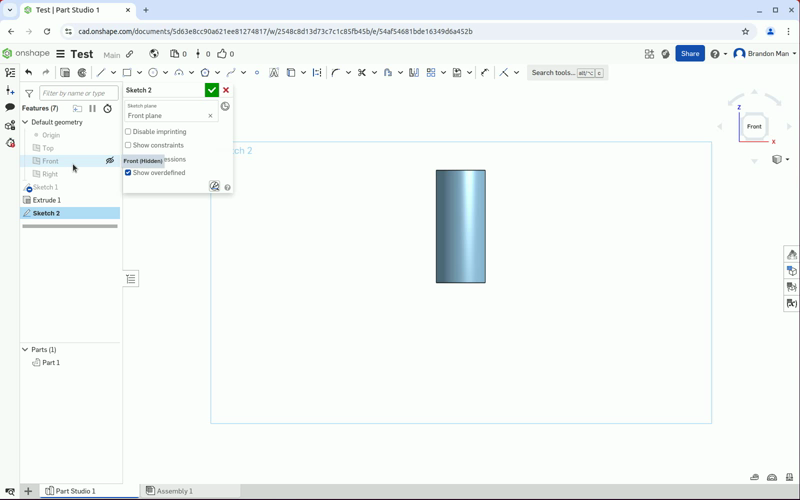
mouse_move(73, 352)
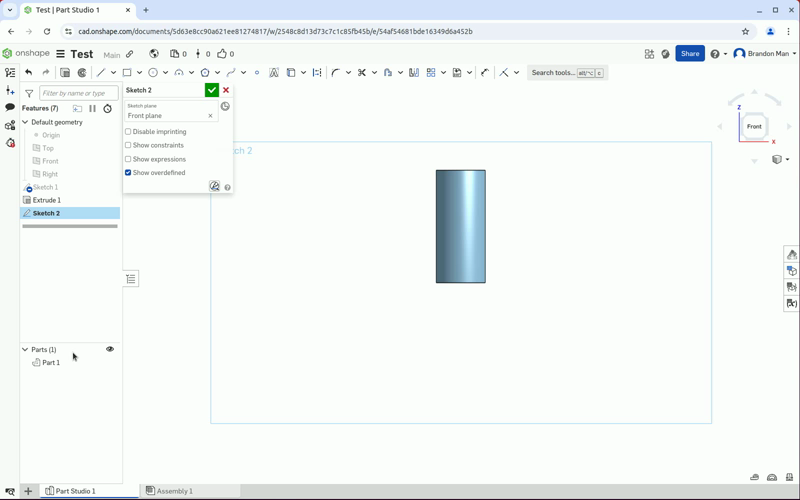
key(y)
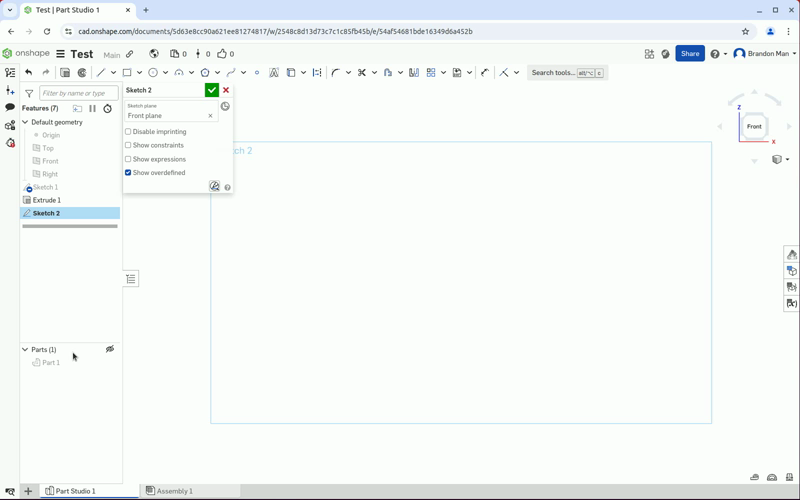
key(c)
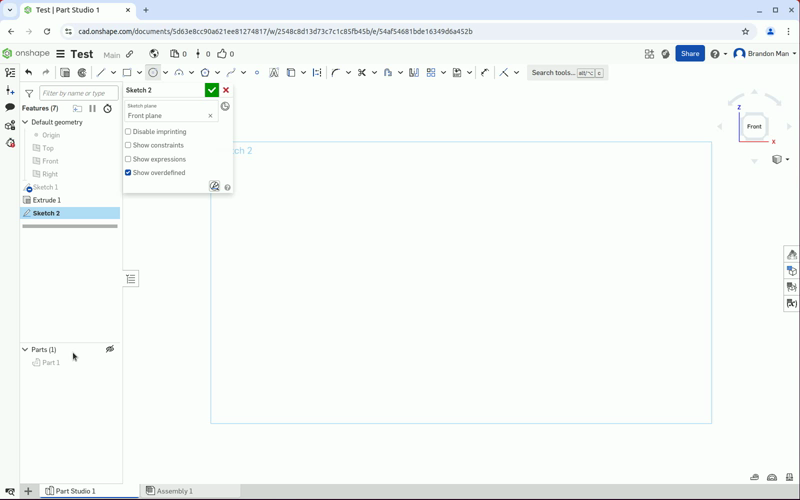
key_down(shift)
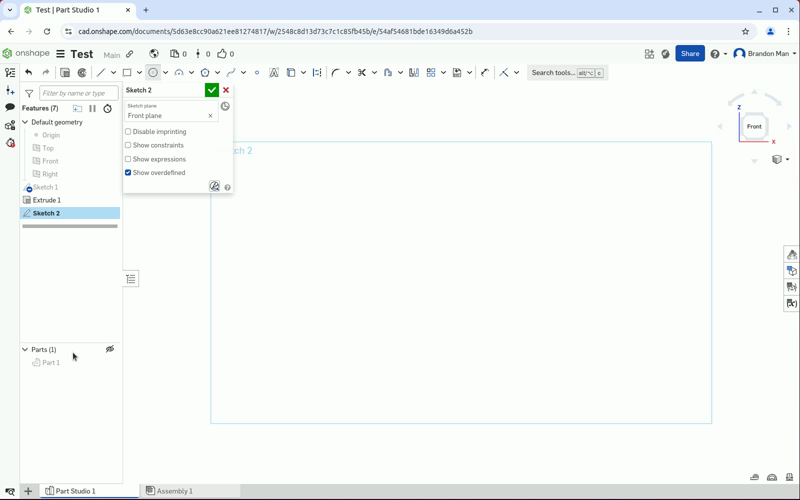
mouse_move(460, 192)
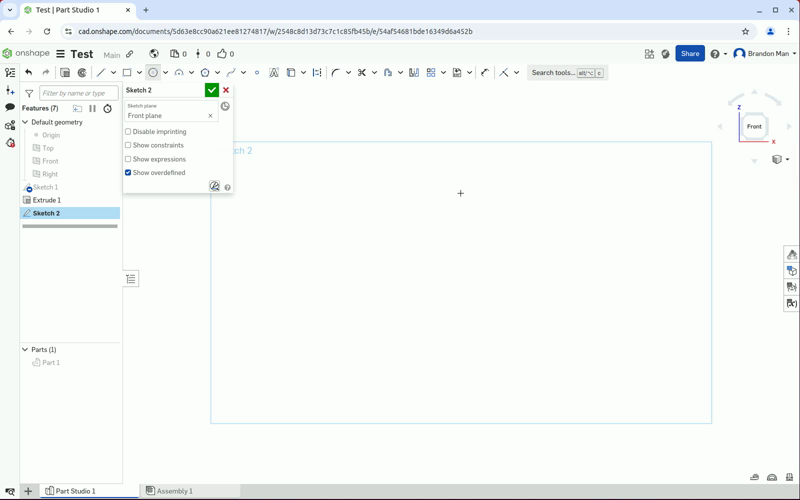
click(460, 192)
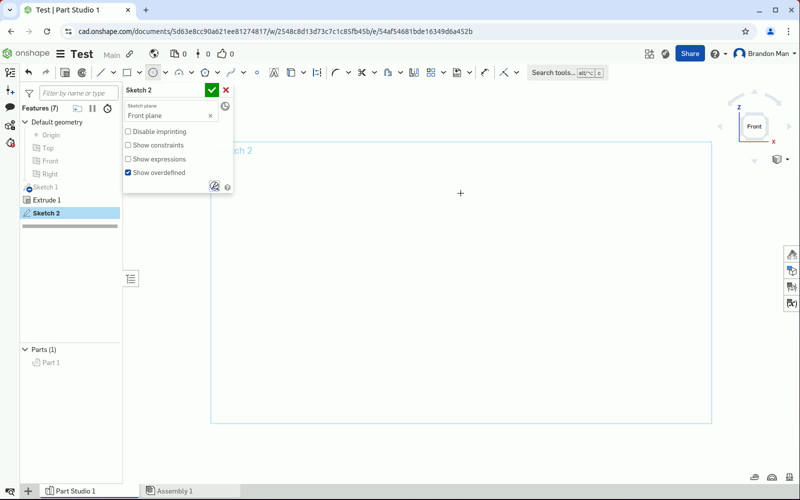
key_up(shift)
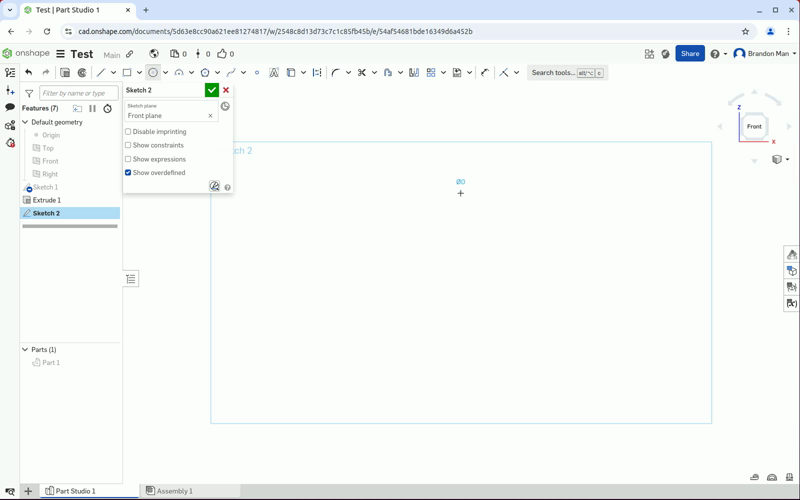
mouse_move(471, 192)
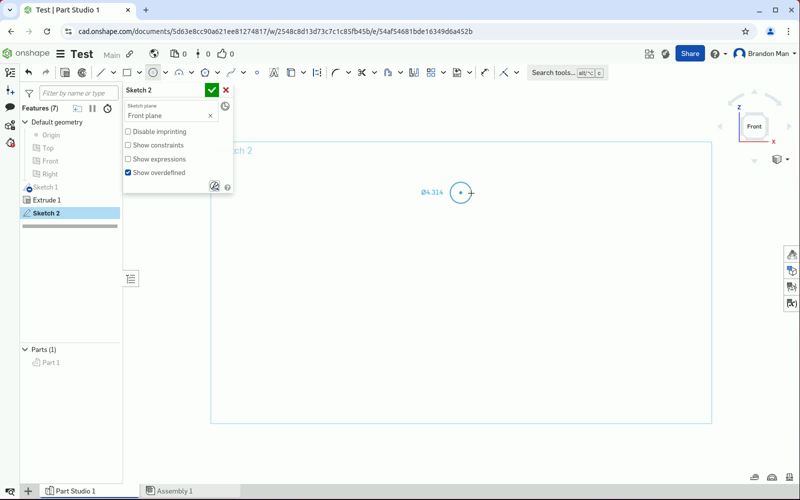
click(471, 192)
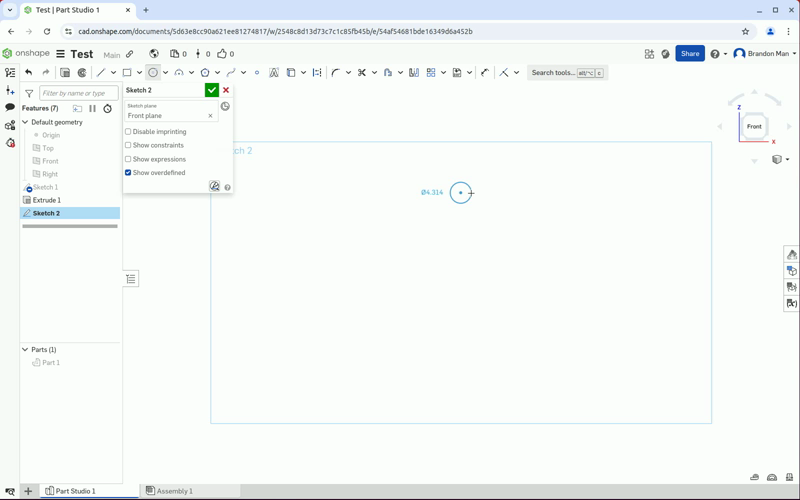
key(esc)
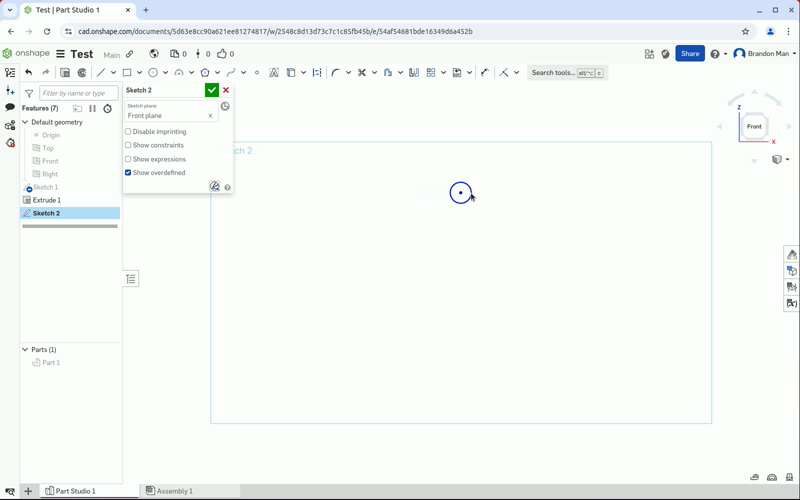
mouse_move(468, 192)
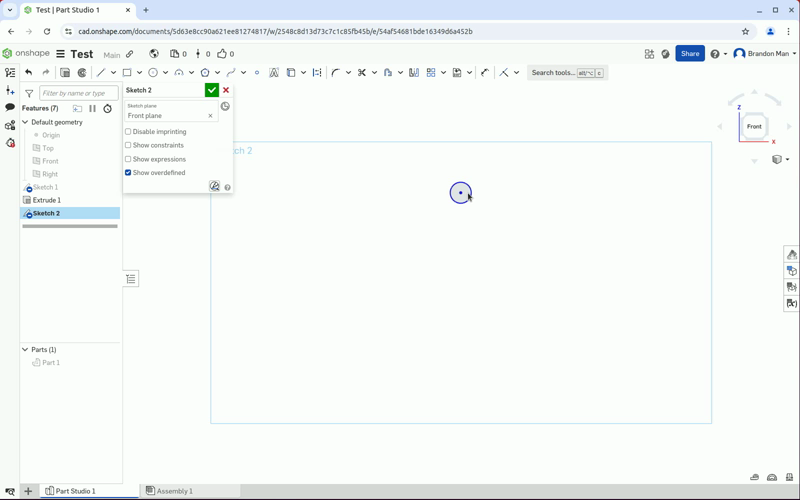
scroll(6)
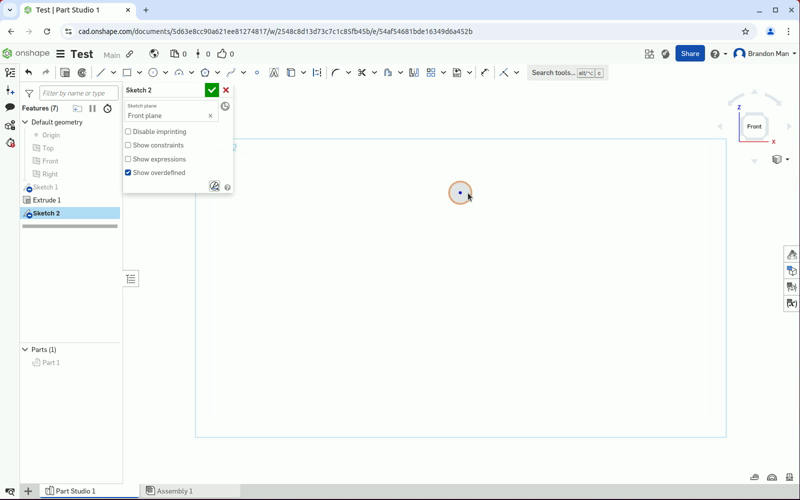
scroll(6)
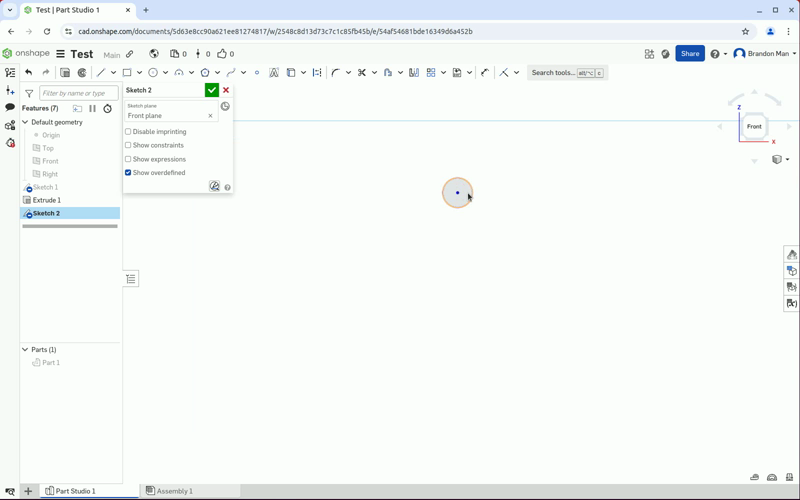
scroll(6)
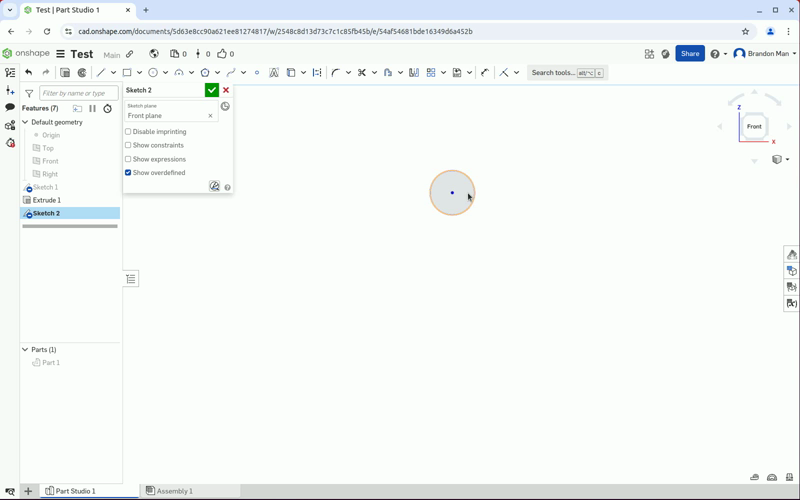
scroll(6)
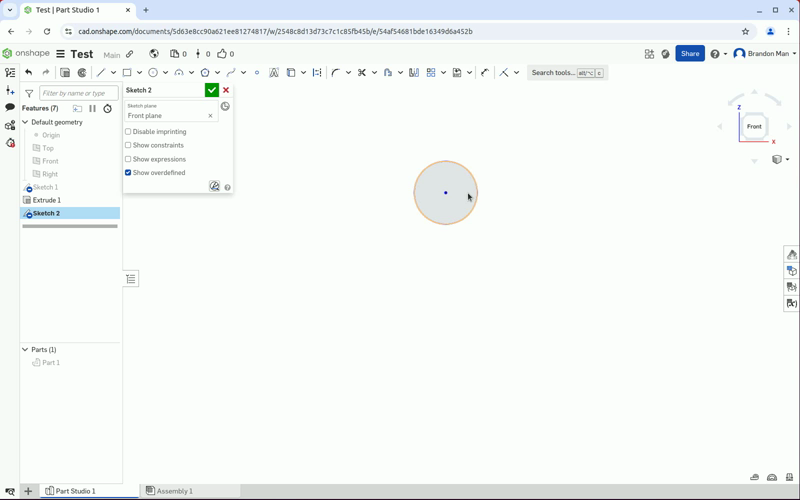
scroll(6)
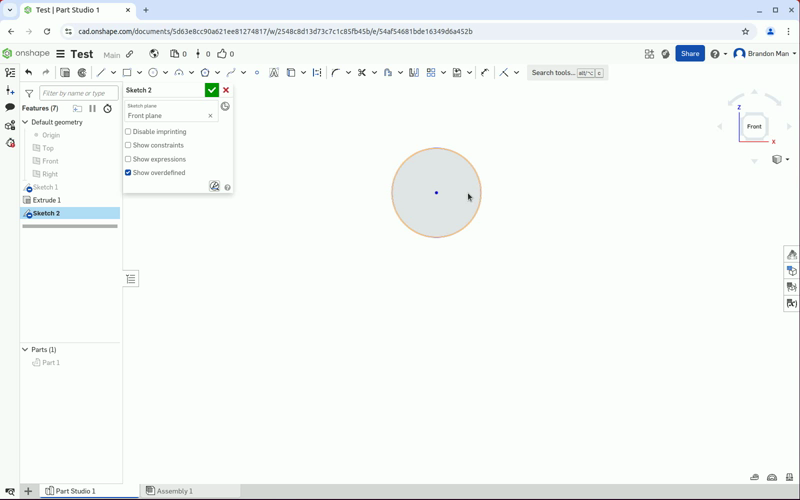
scroll(6)
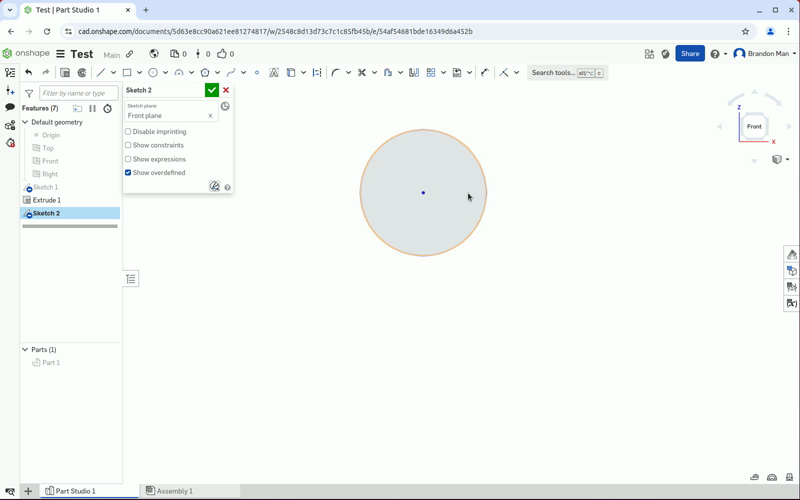
scroll(6)
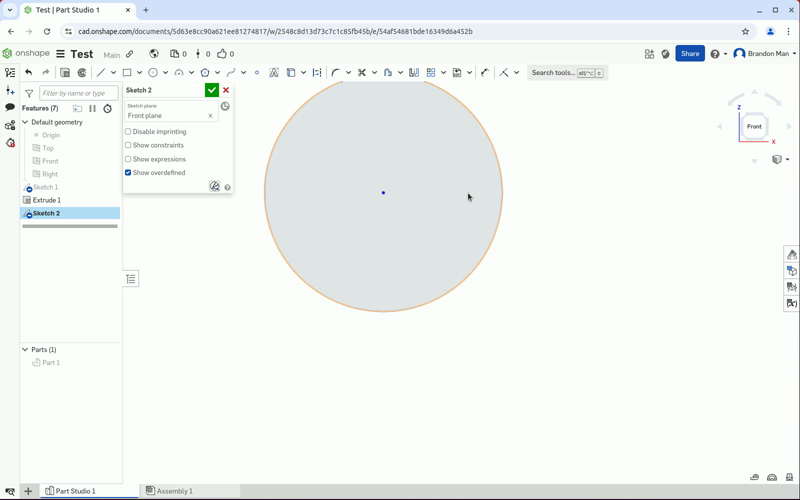
click(468, 192)
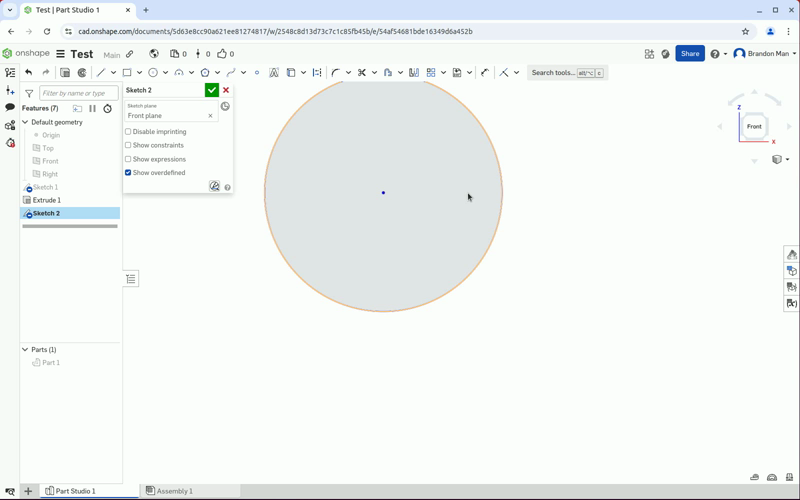
scroll(-6)
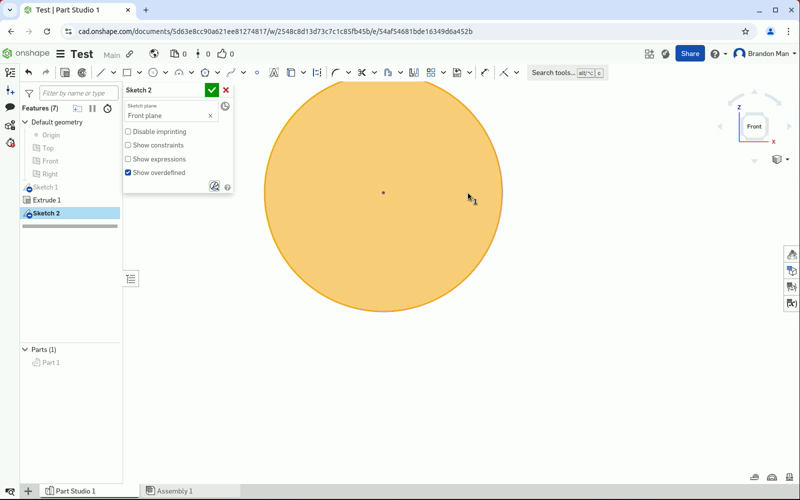
scroll(-6)
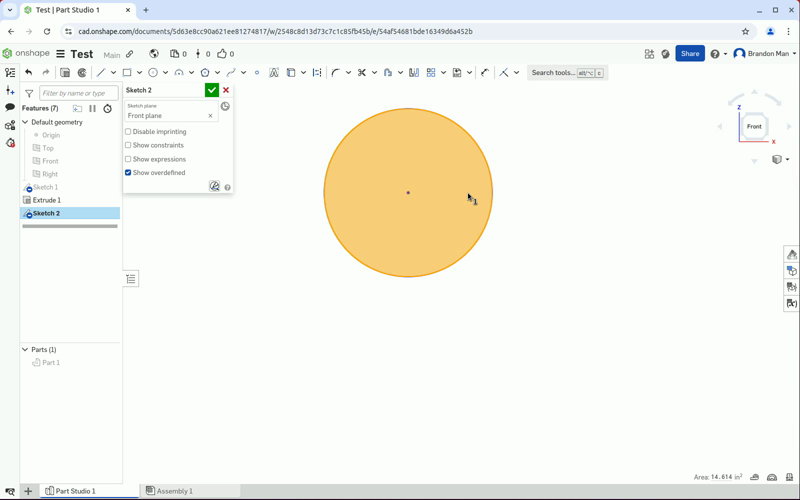
scroll(-6)
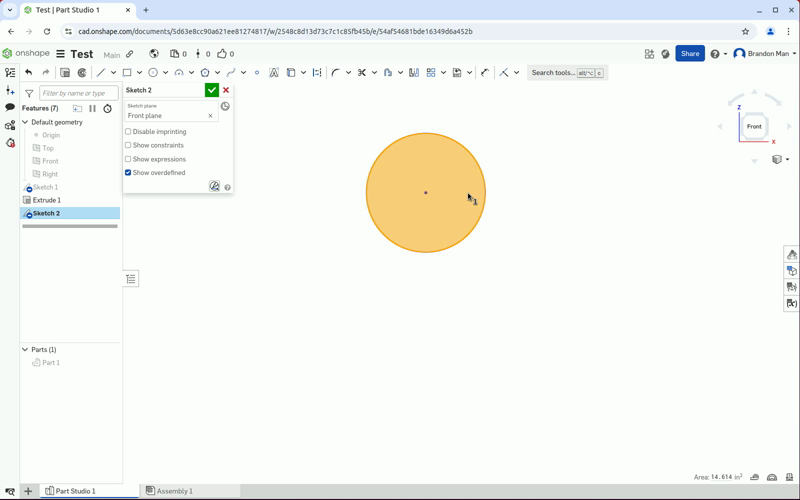
scroll(-6)
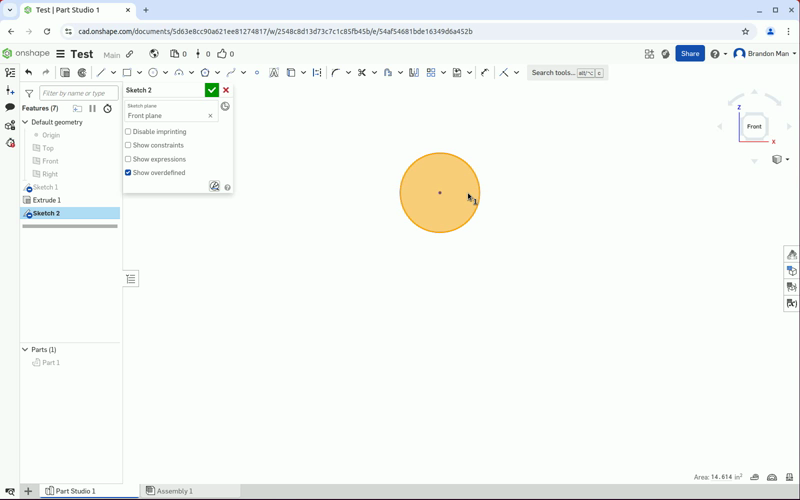
scroll(-6)
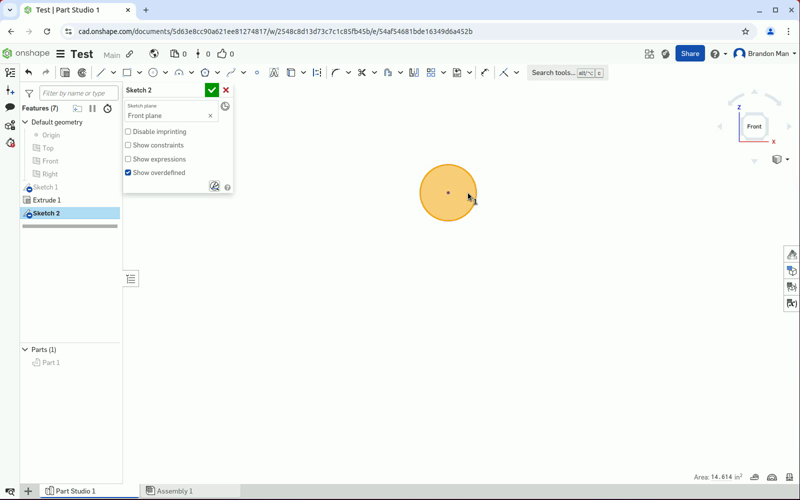
scroll(-6)
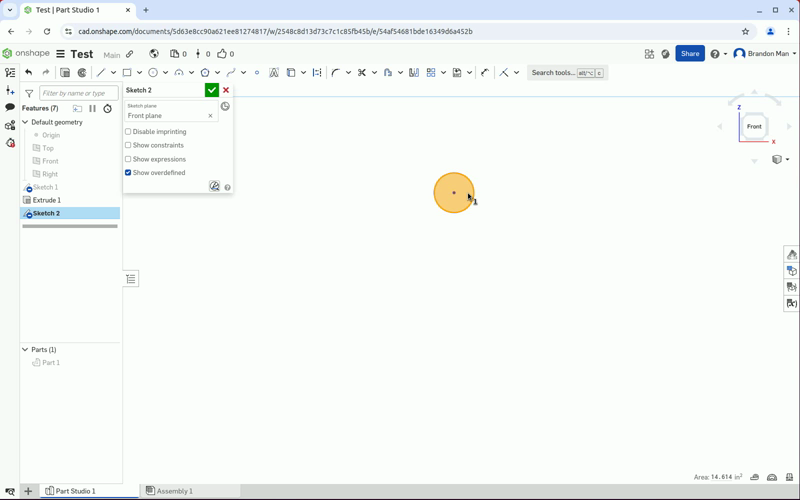
scroll(-6)
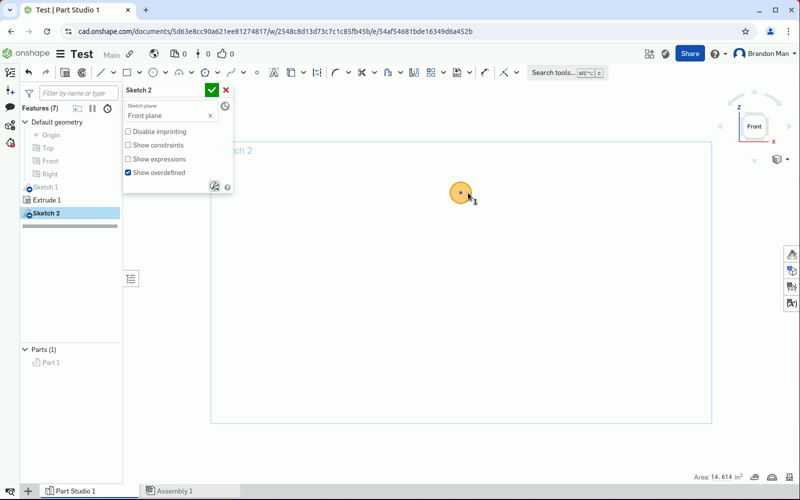
mouse_move(73, 352)
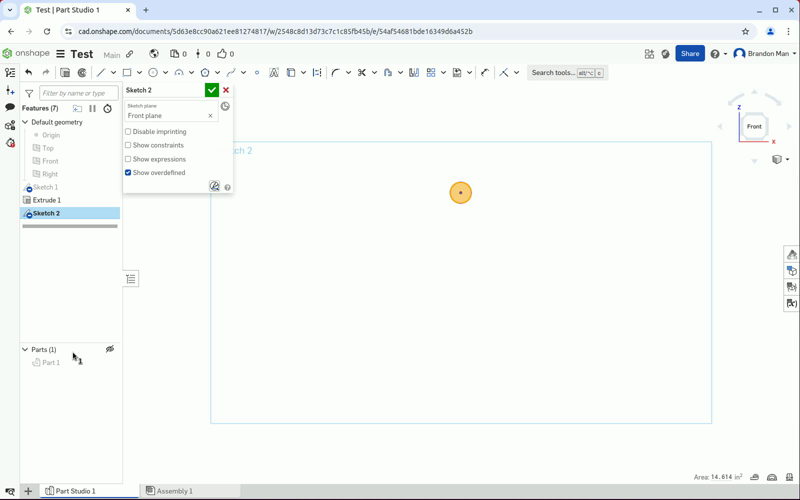
key(shift+y)
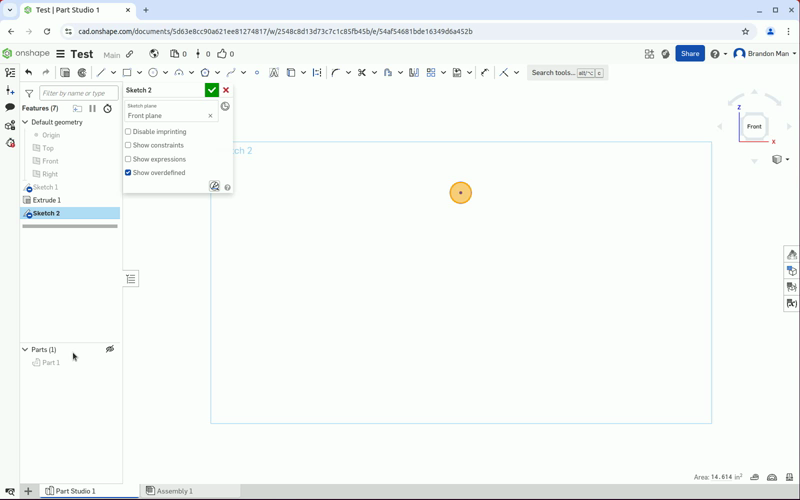
key(shift+e)
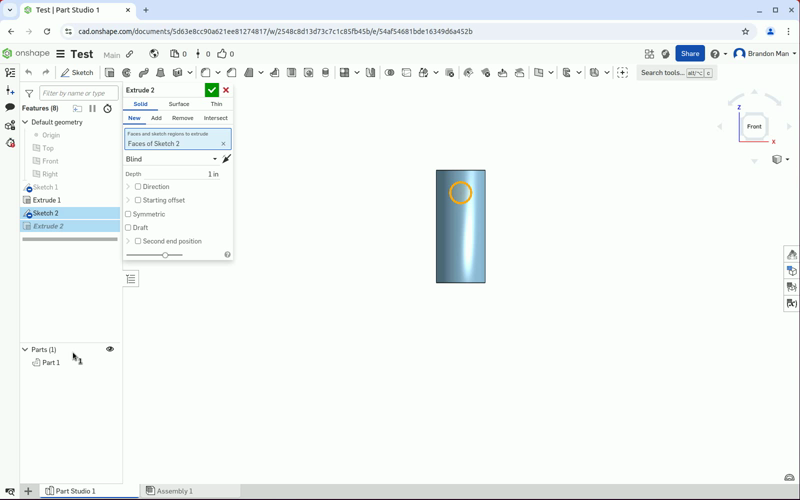
mouse_move(143, 106)
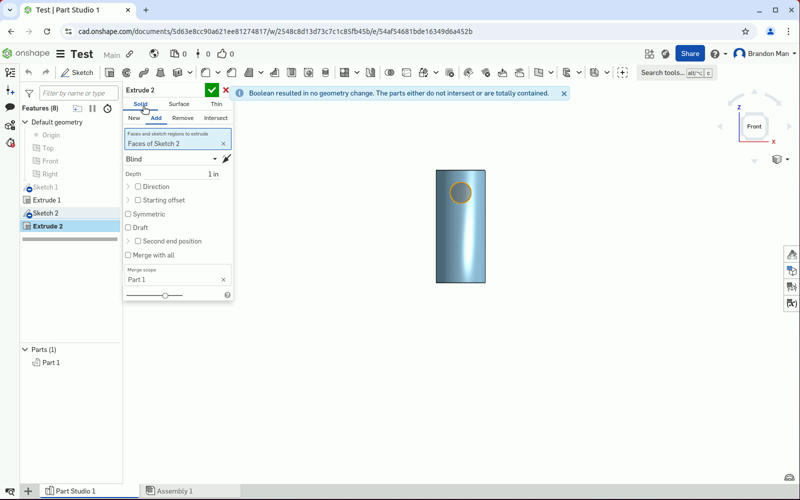
click(143, 106)
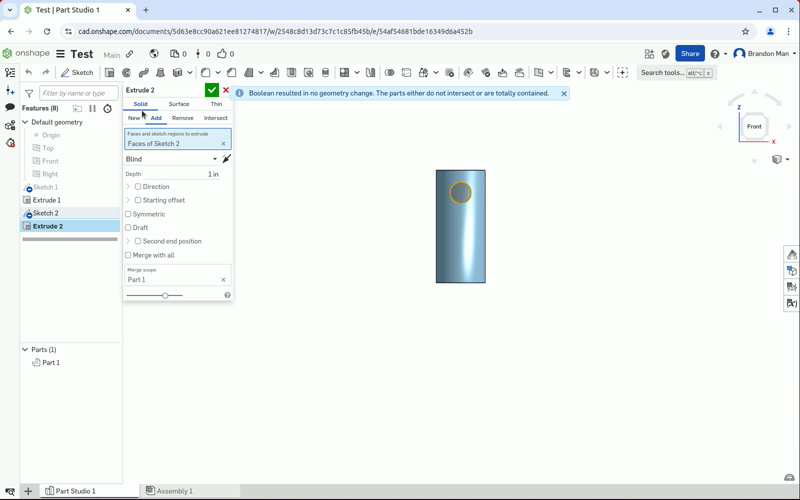
mouse_move(137, 120)
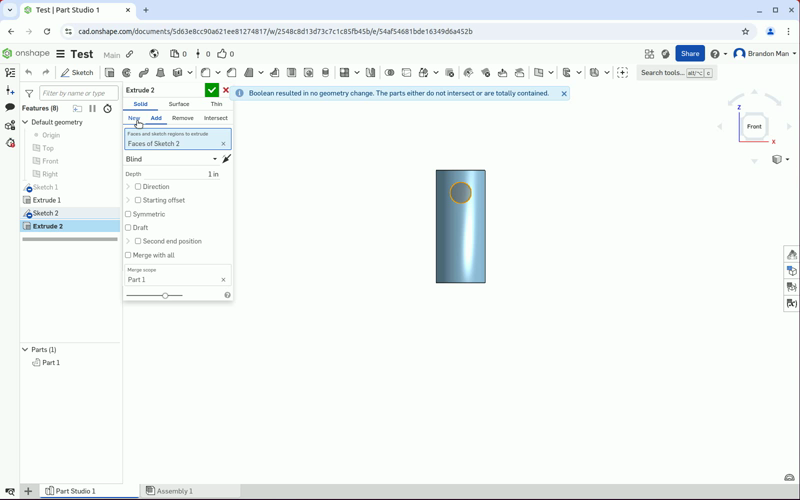
click(137, 120)
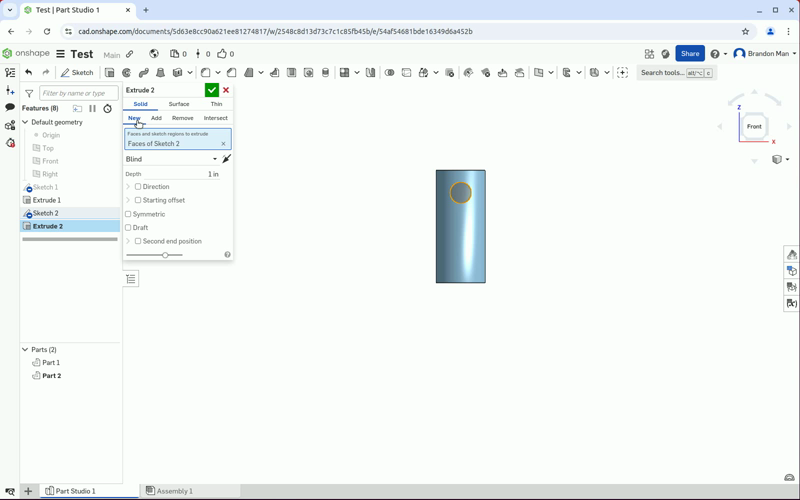
key(tab, 4)
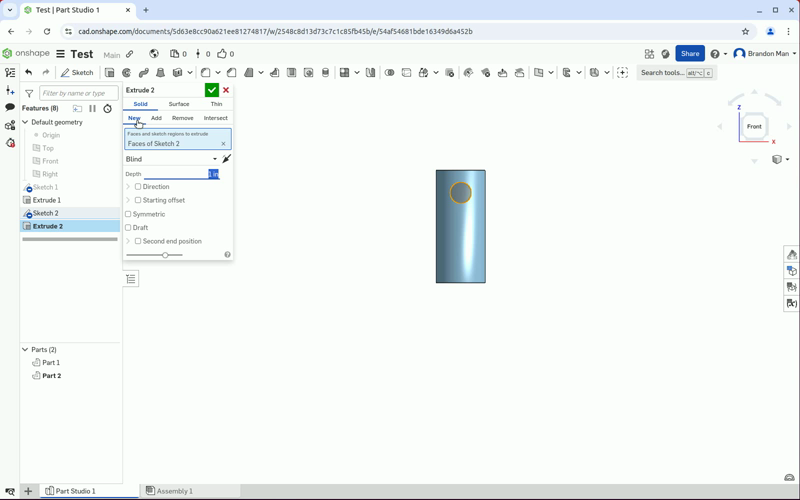
text(7.462)
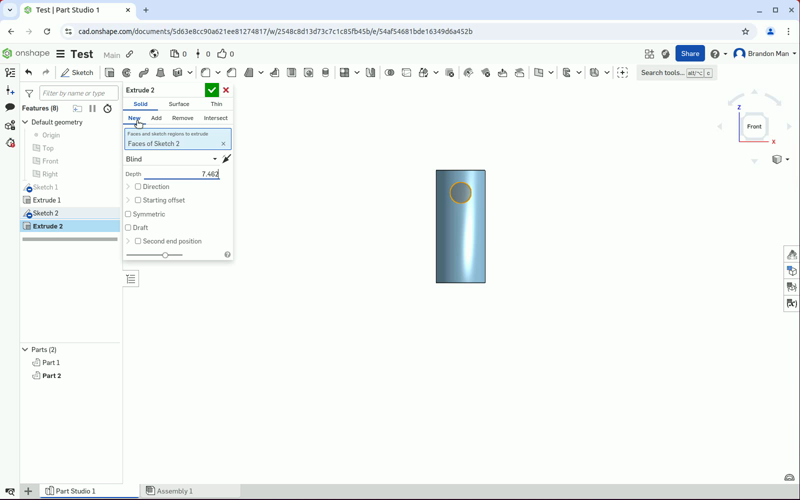
key(enter)
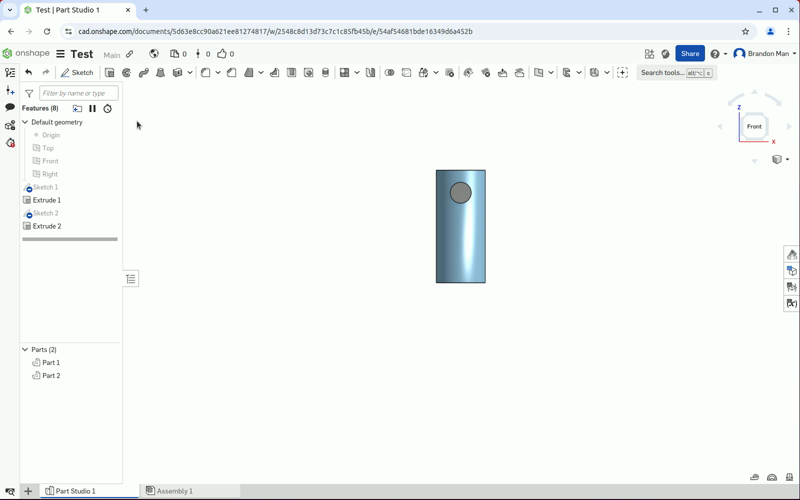
key(shift+h)
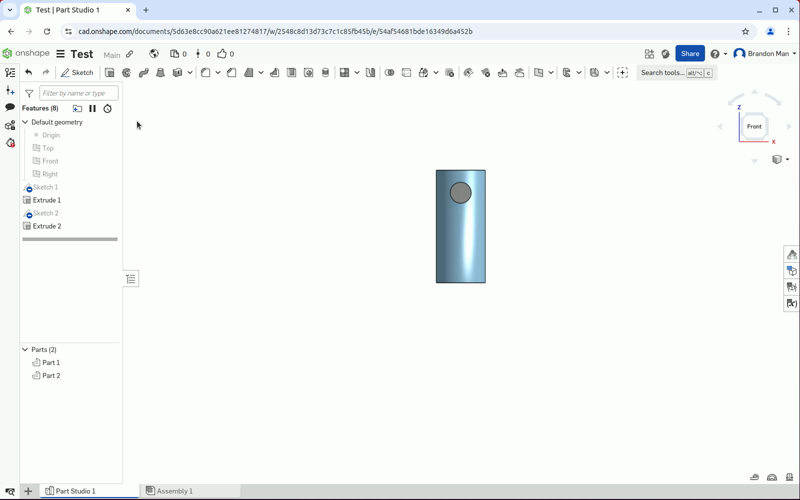
key(shift+h)
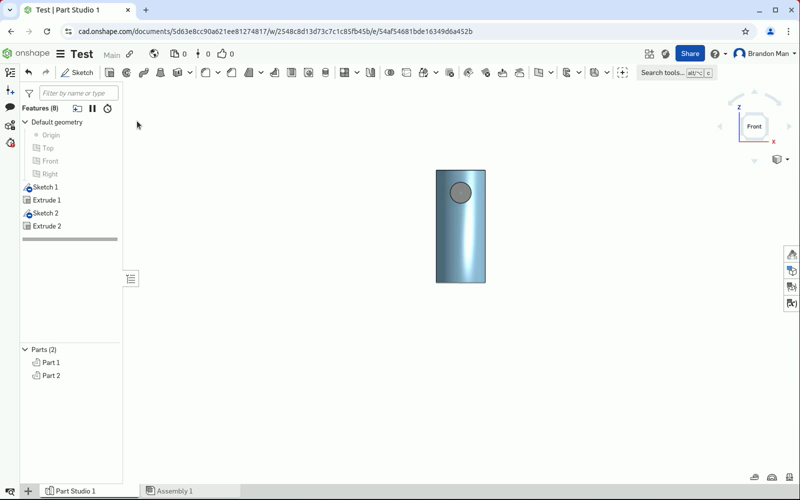
key(shift+7)
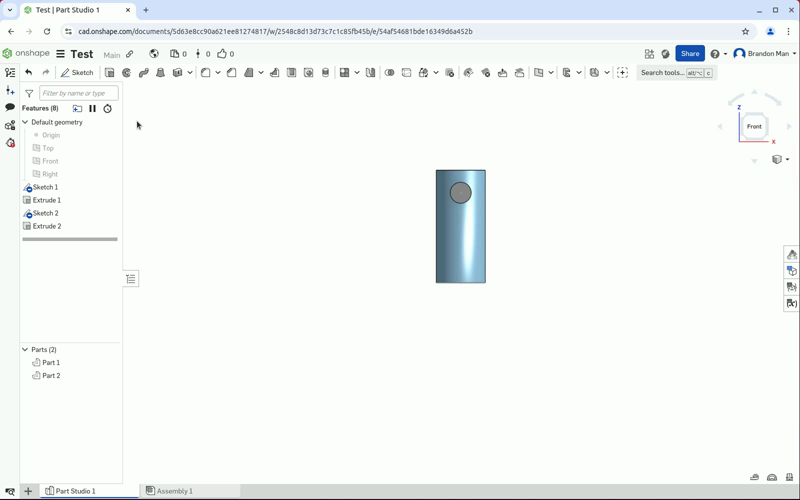
key(left, 2)
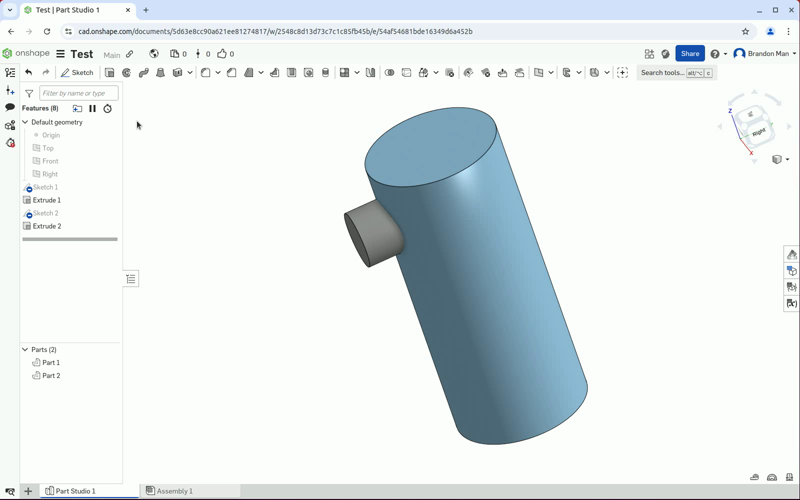
key(down, 2)
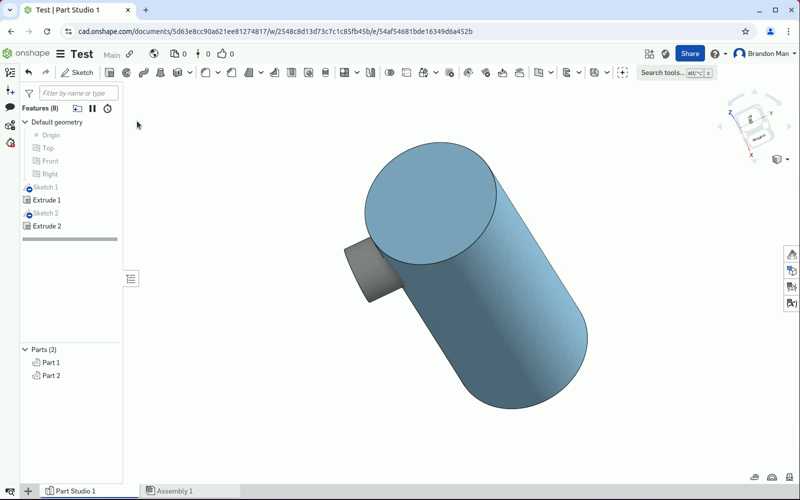
key(up, 2)
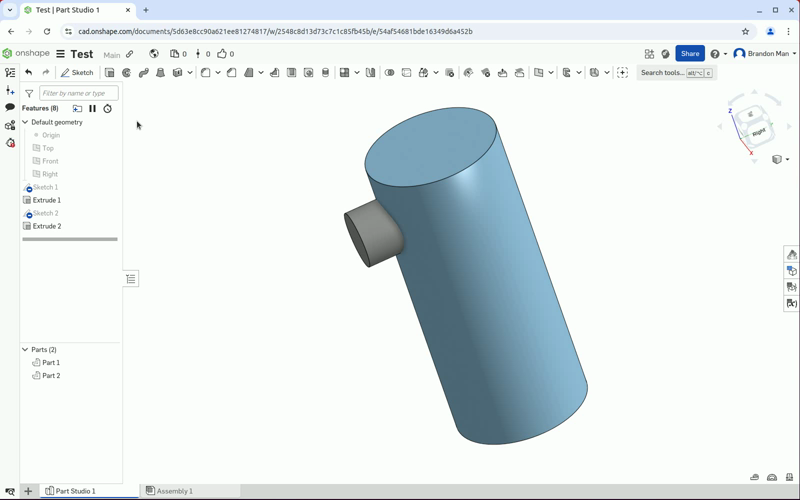
key(right, 2)
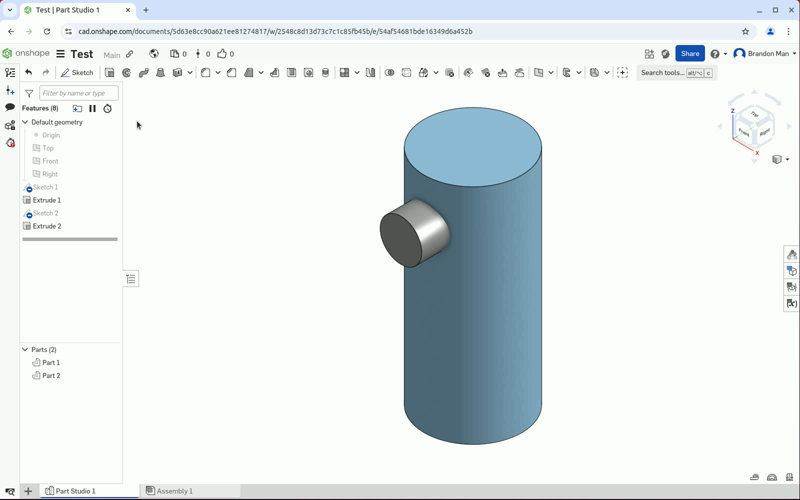
mouse_move(73, 189)
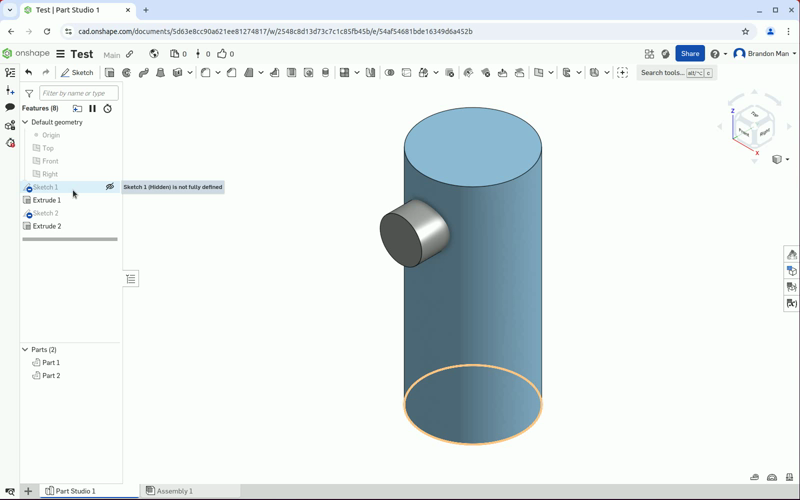
click(73, 189)